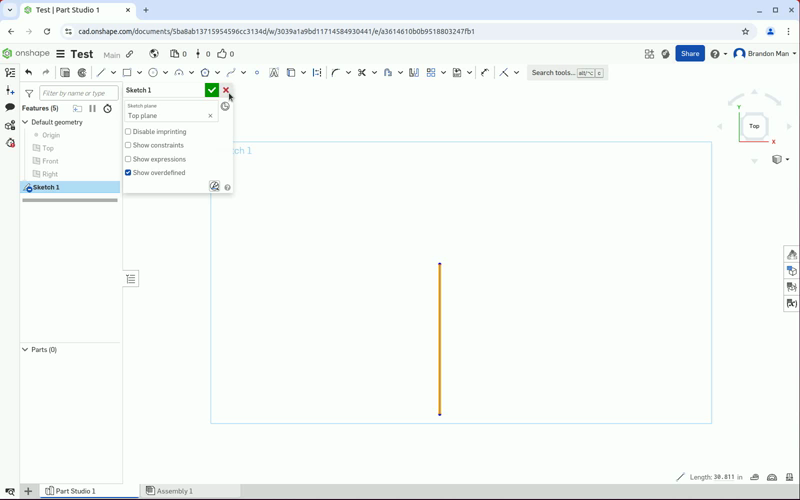
key(shift+h)
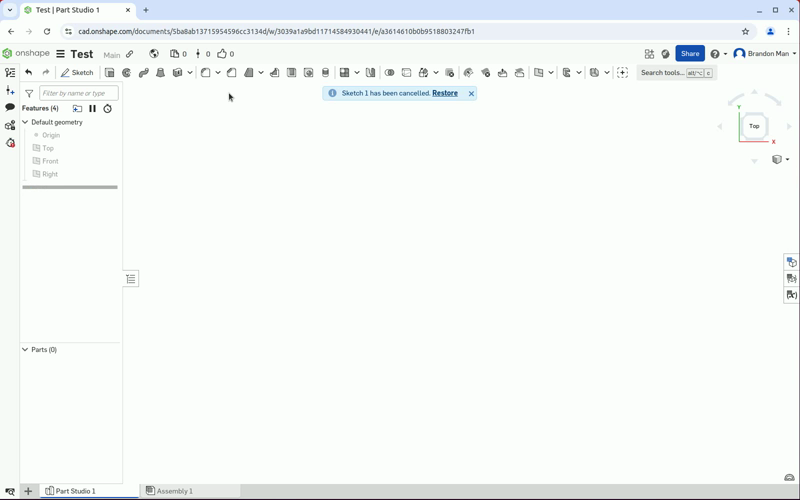
mouse_move(73, 352)
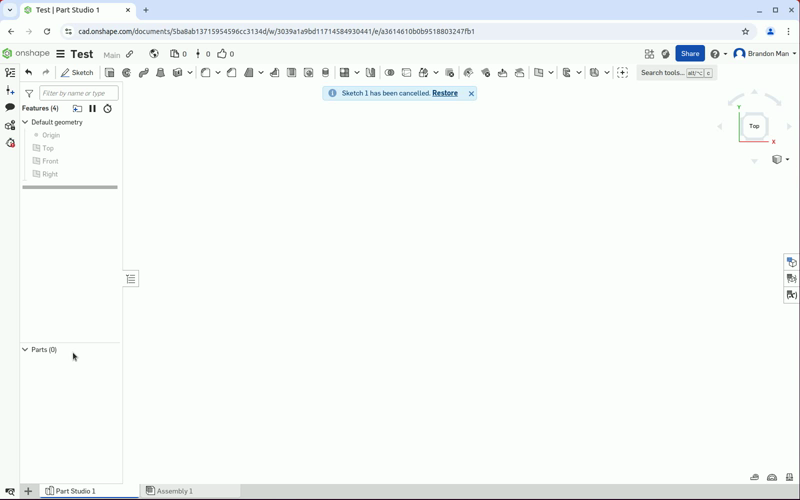
key(y)
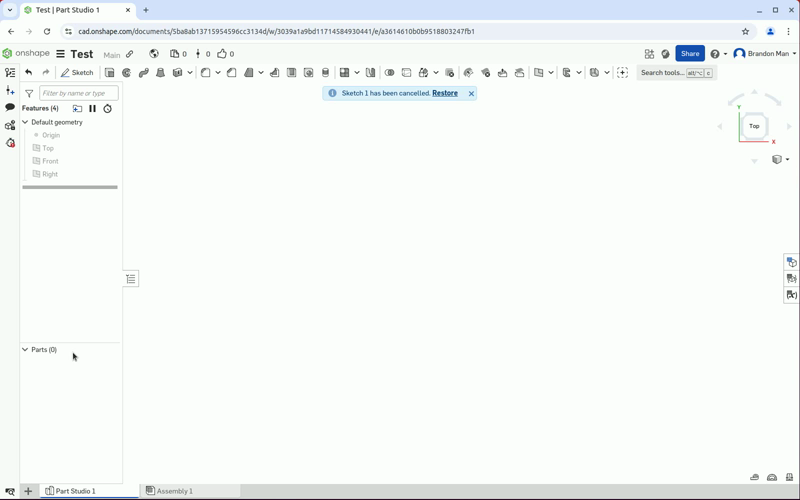
key(shift+p)
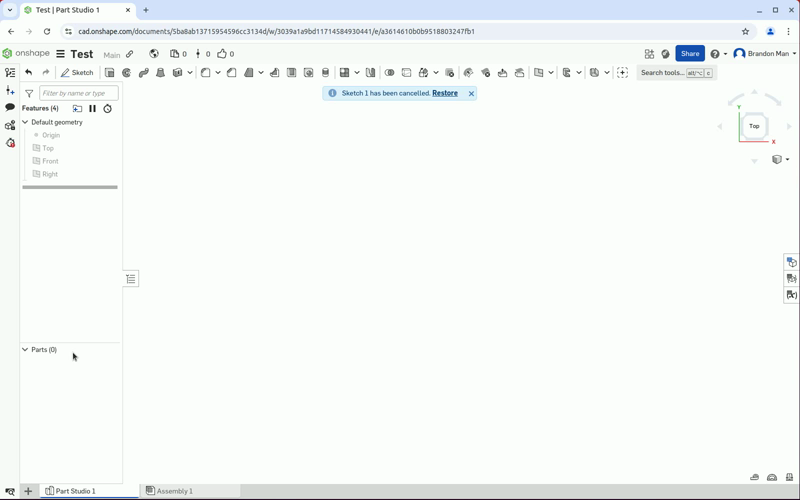
key(space)
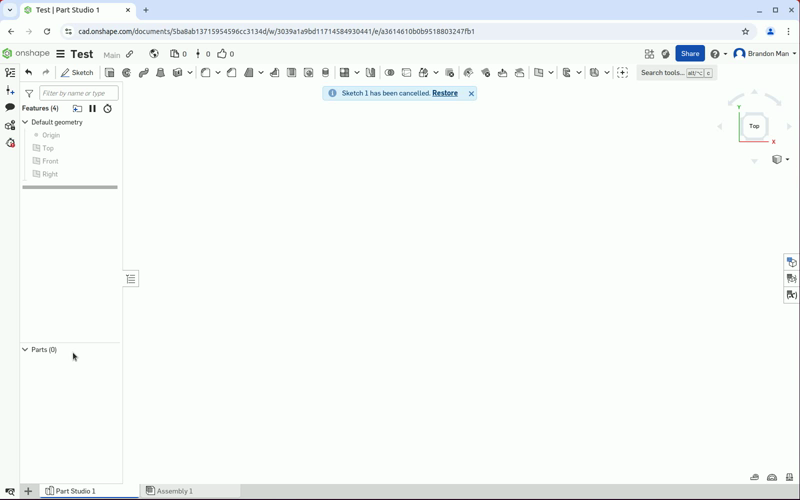
key_down(shift)
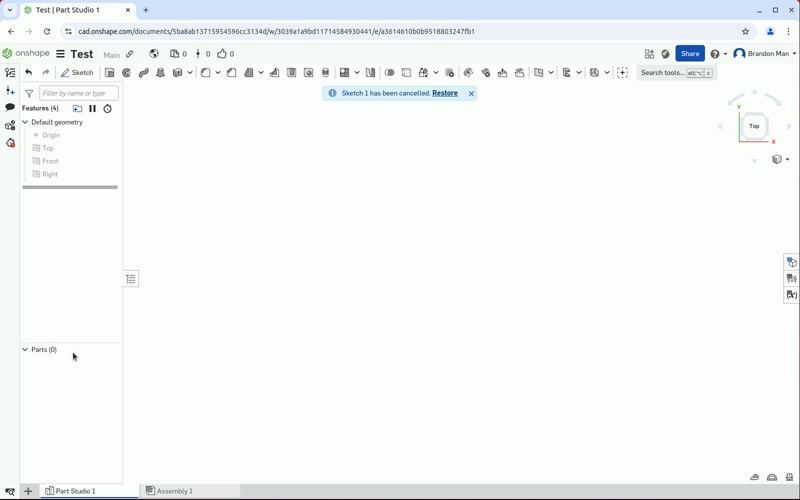
key(up)
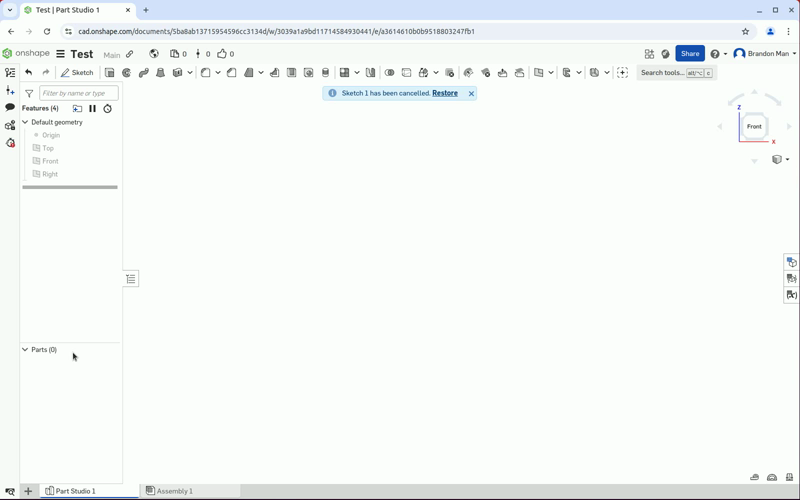
key_up(shift)
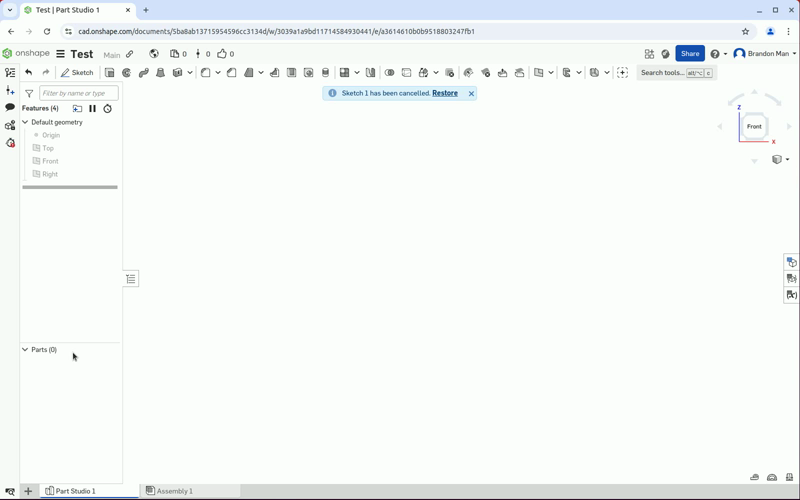
mouse_move(73, 352)
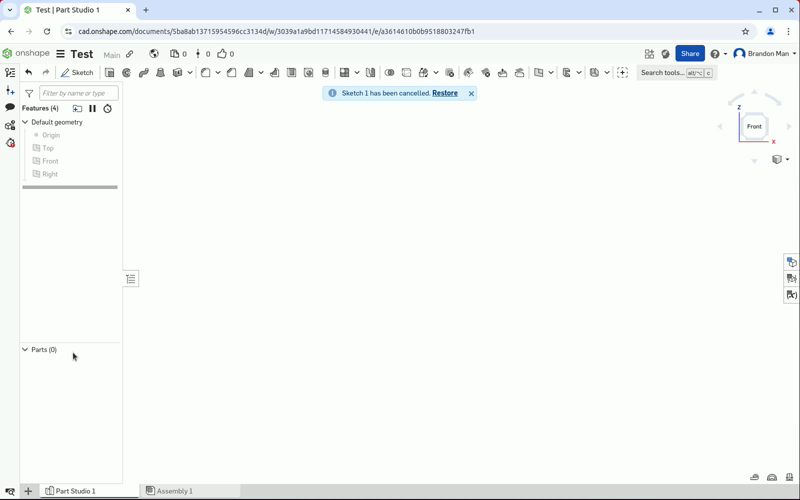
key(shift+y)
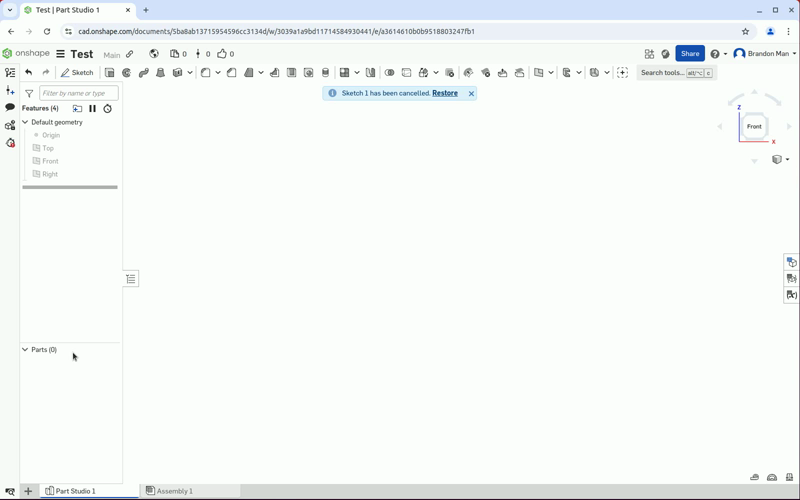
key(shift+s)
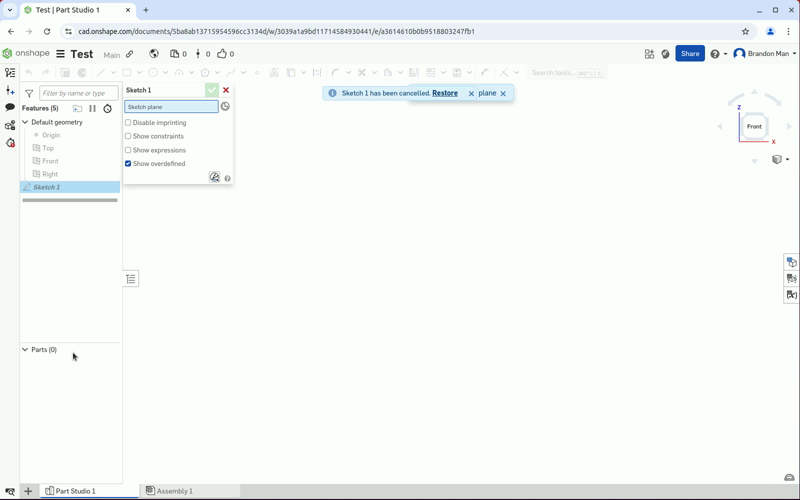
mouse_move(73, 163)
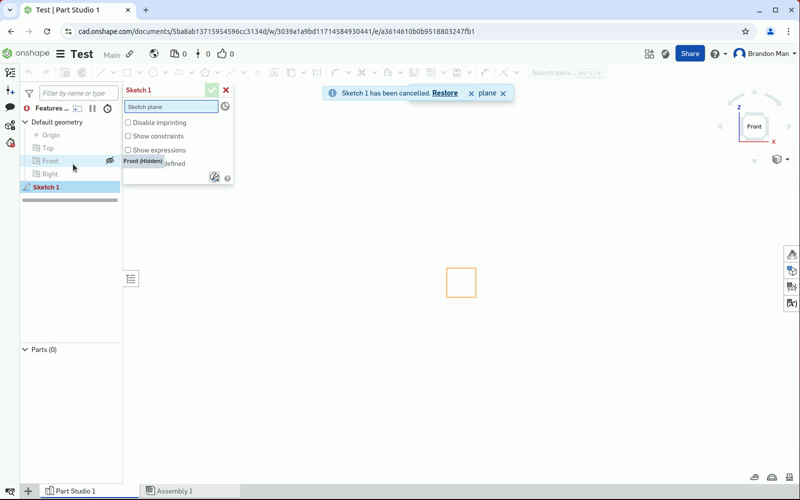
click(73, 163)
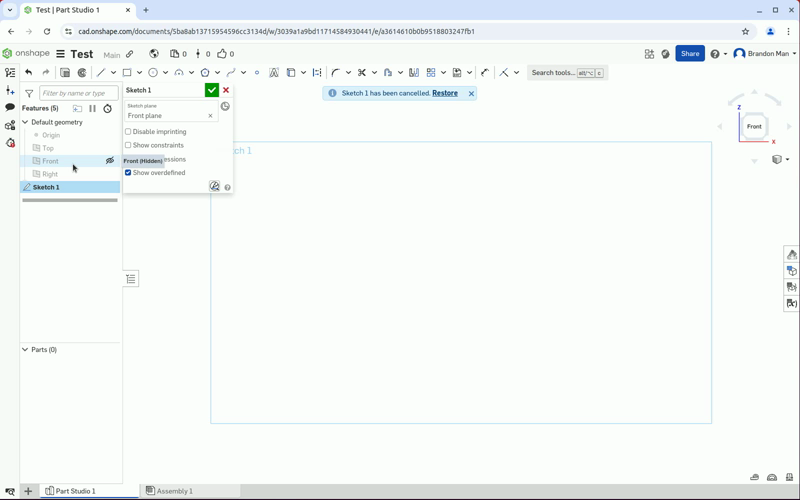
mouse_move(73, 352)
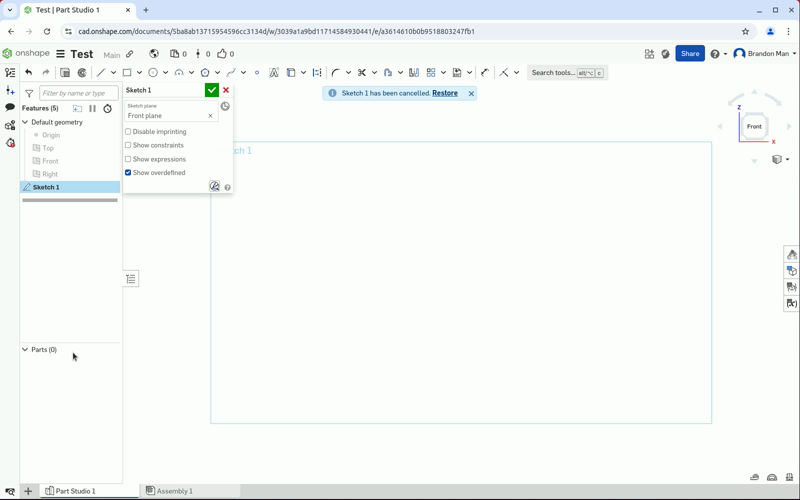
key(y)
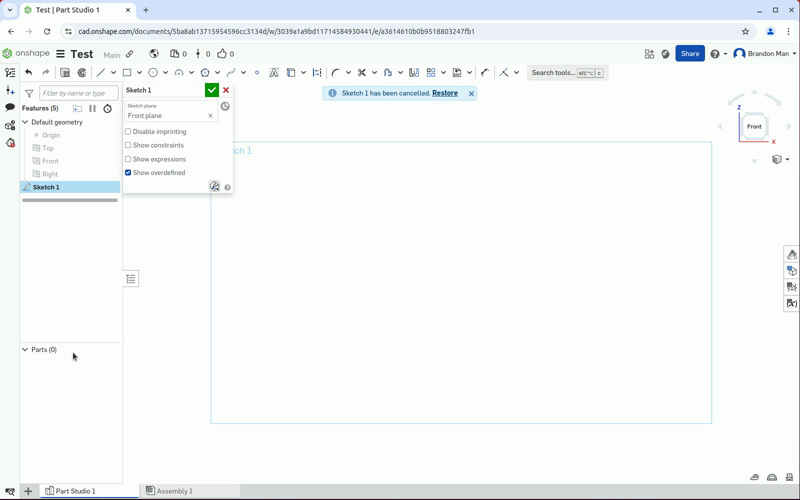
key(l)
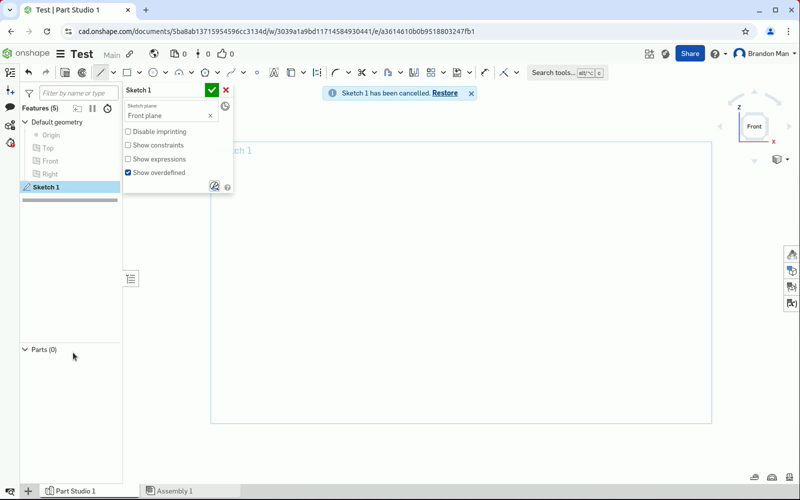
key_down(shift)
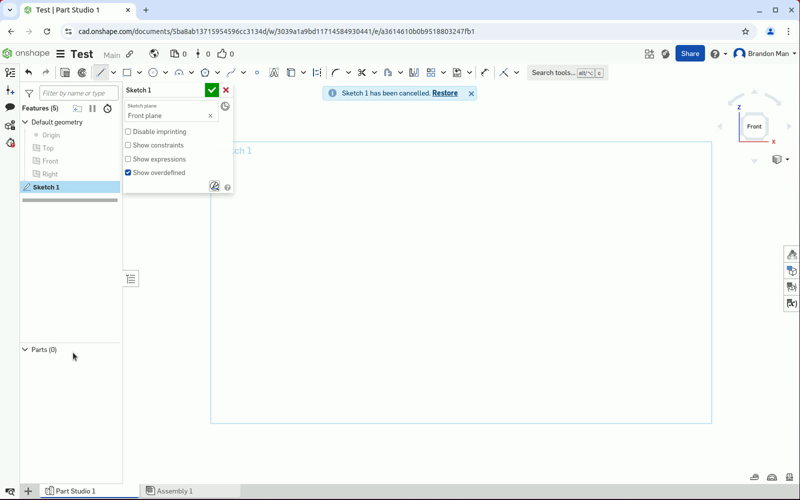
mouse_move(460, 282)
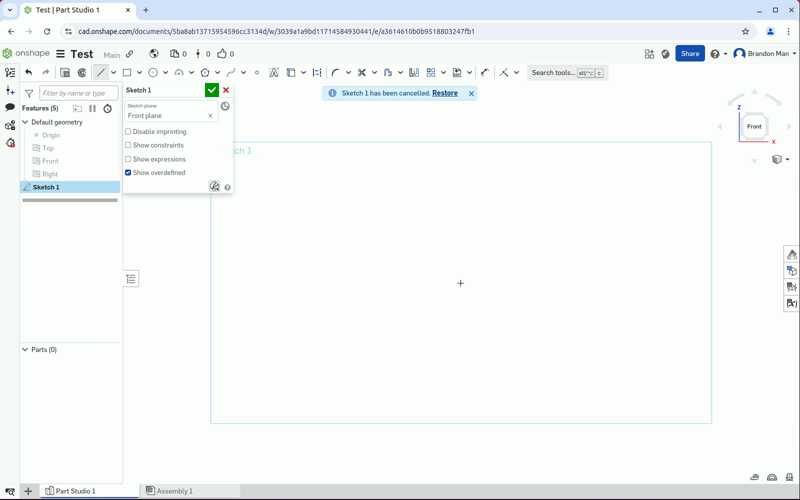
click(460, 282)
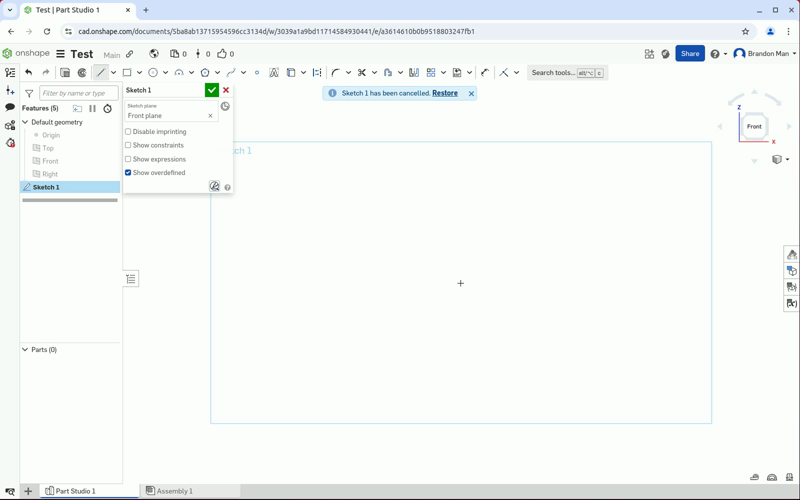
key_up(shift)
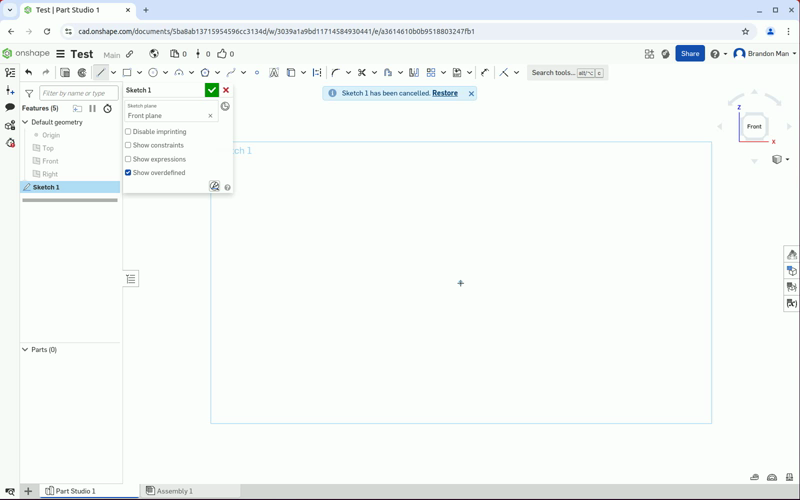
key_down(shift)
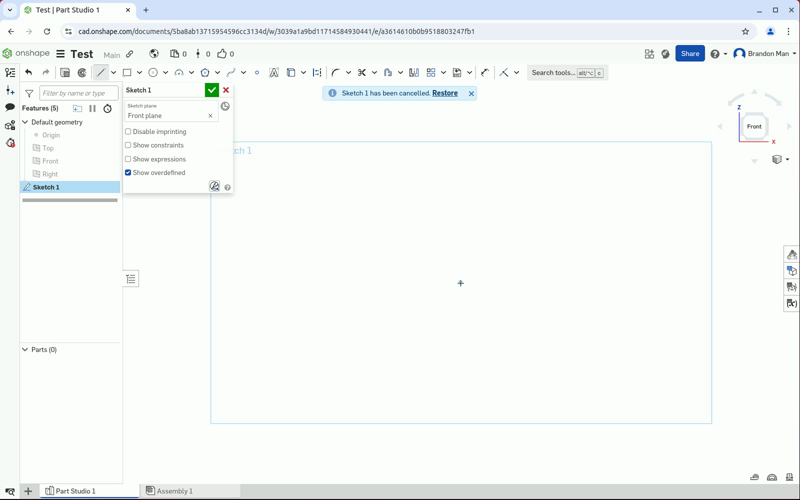
mouse_move(490, 282)
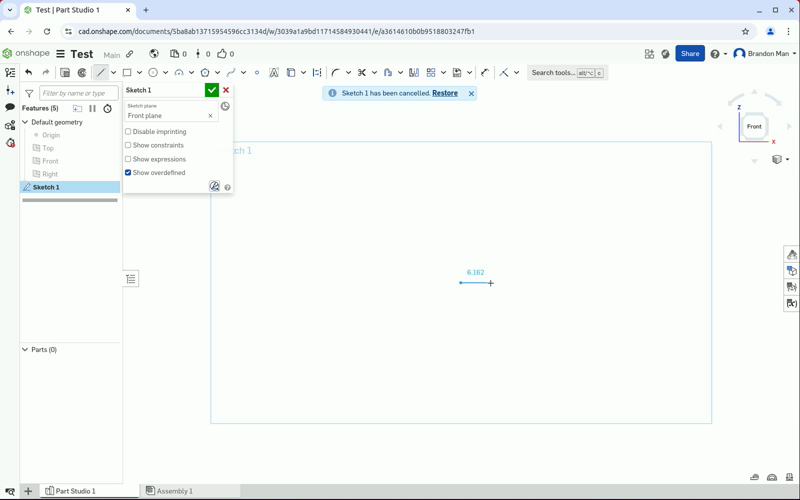
mouse_move(489, 282)
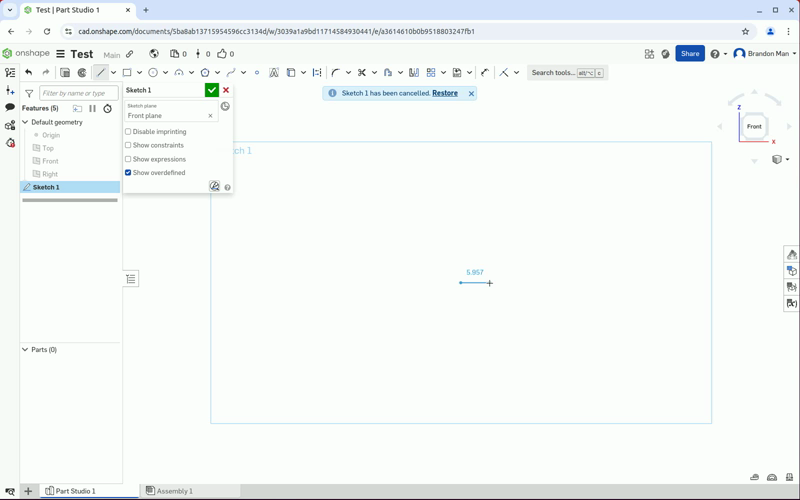
click(489, 282)
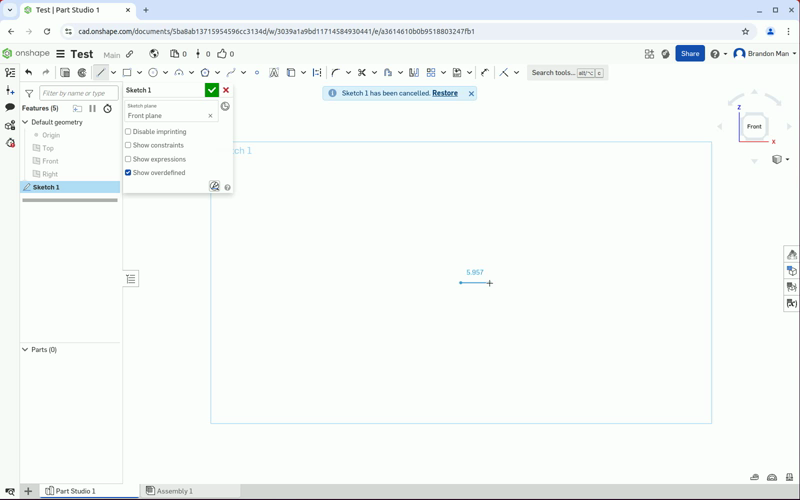
key_up(shift)
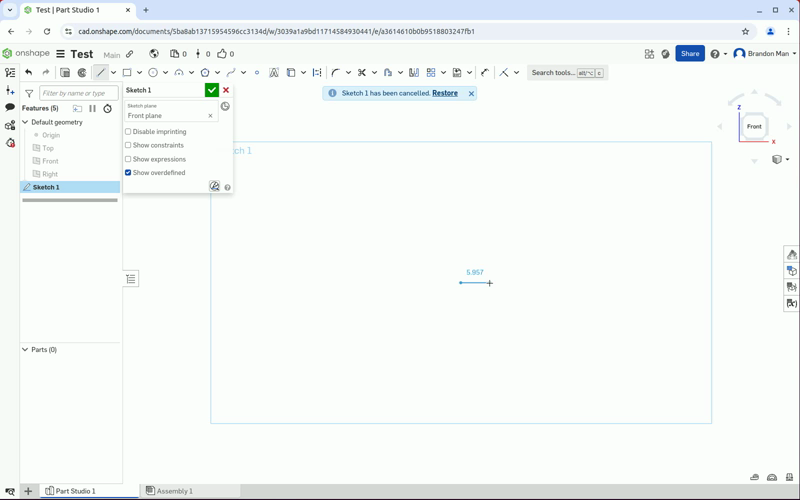
key_down(shift)
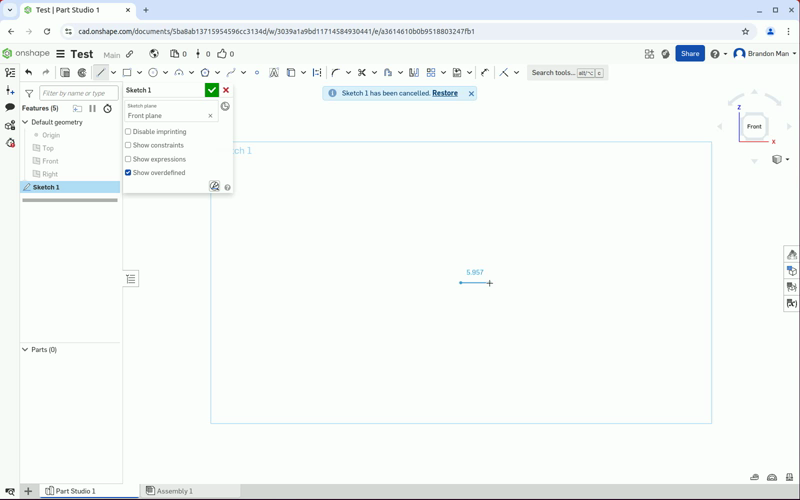
mouse_move(519, 282)
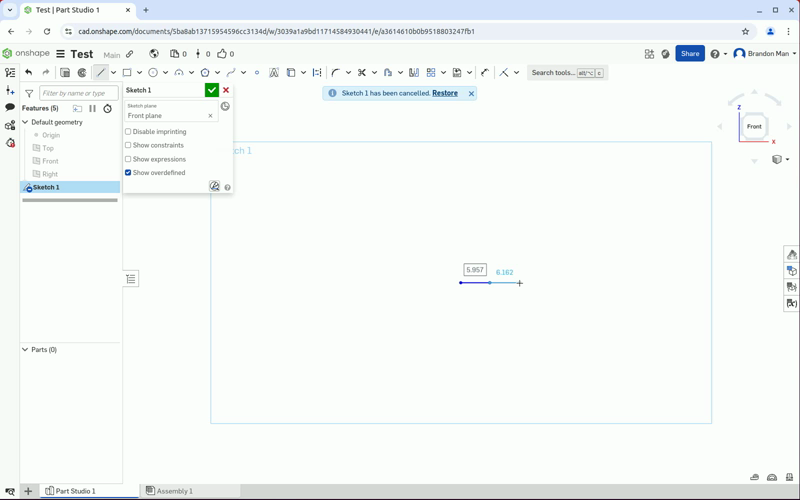
mouse_move(489, 253)
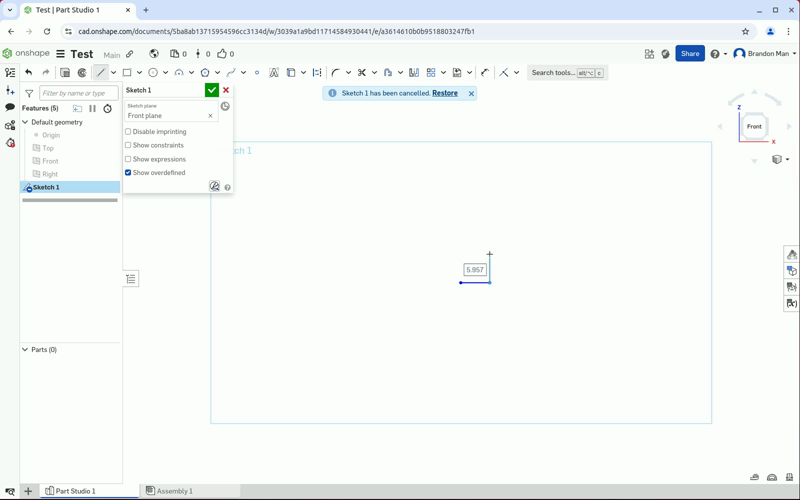
click(489, 253)
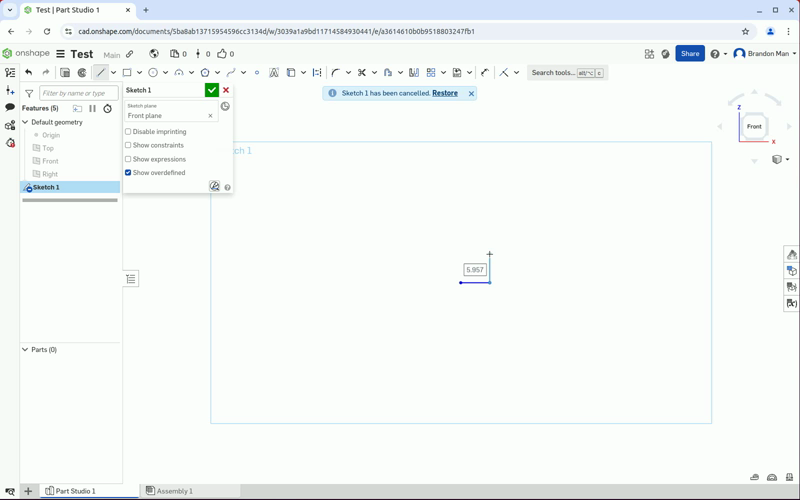
key_up(shift)
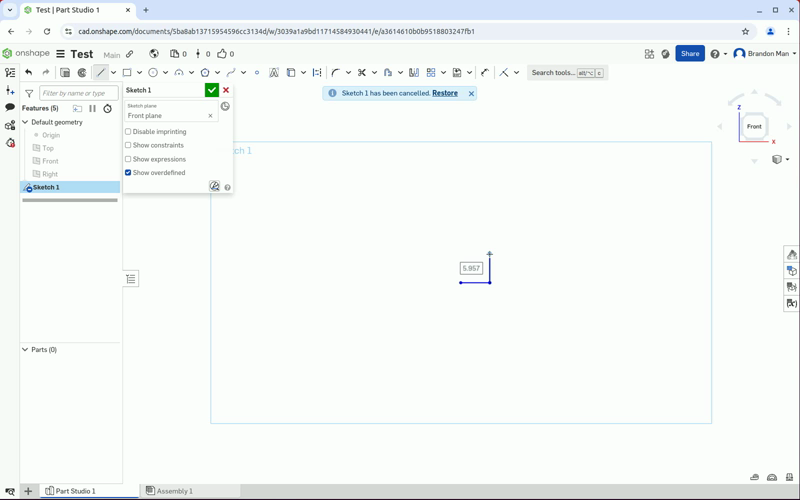
key_down(shift)
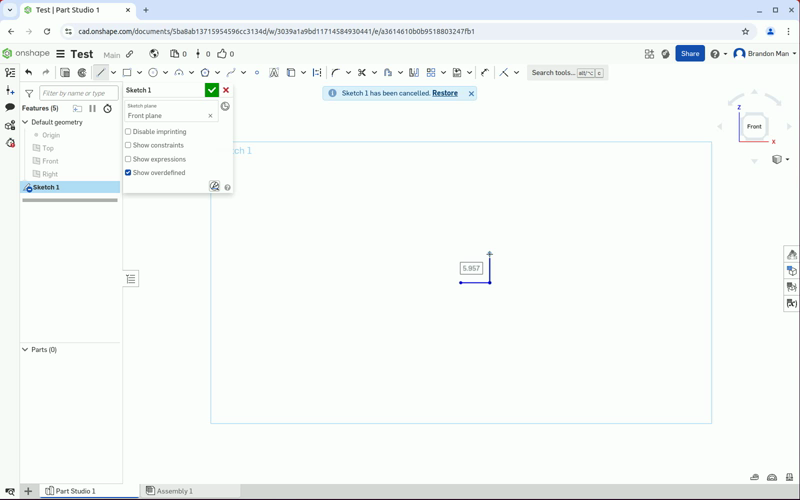
mouse_move(519, 253)
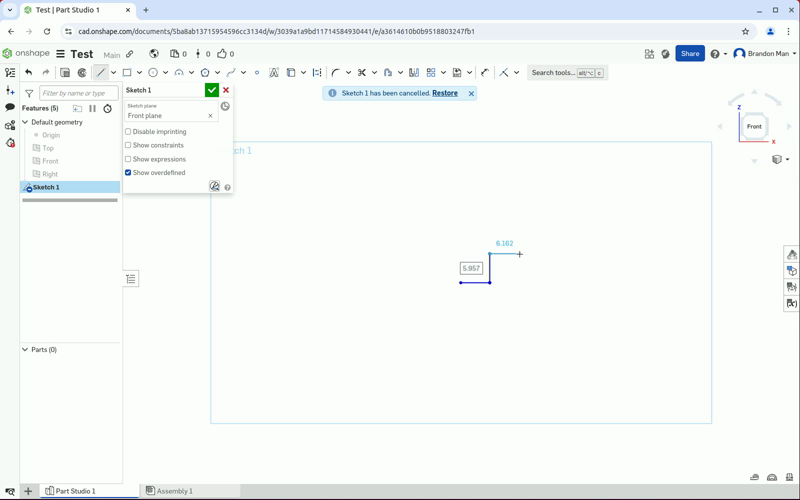
mouse_move(460, 253)
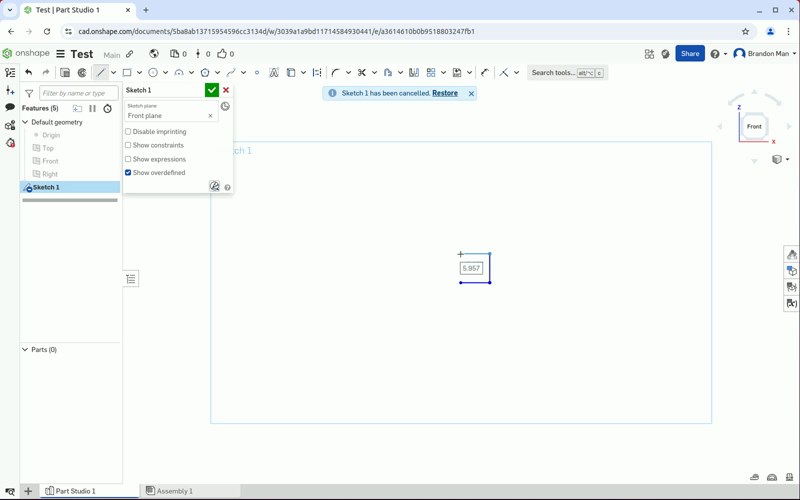
click(460, 253)
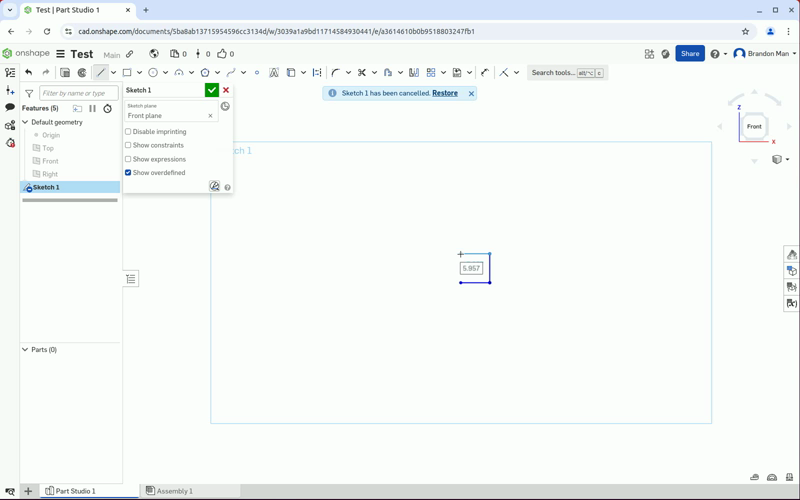
key_up(shift)
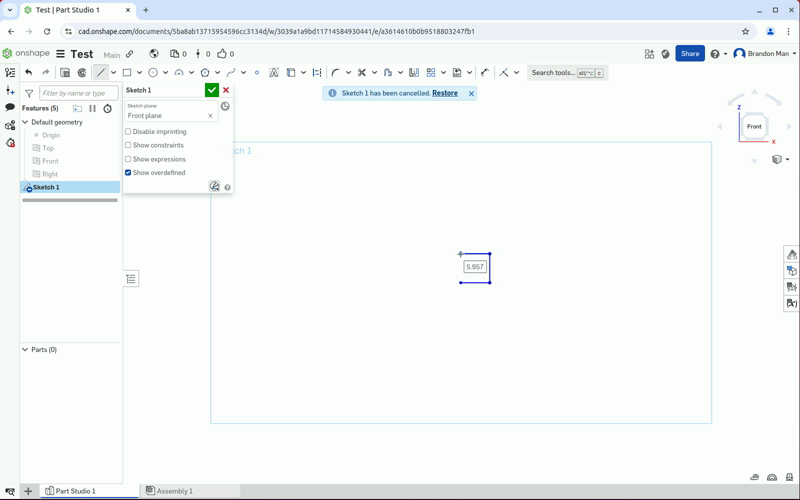
mouse_move(490, 253)
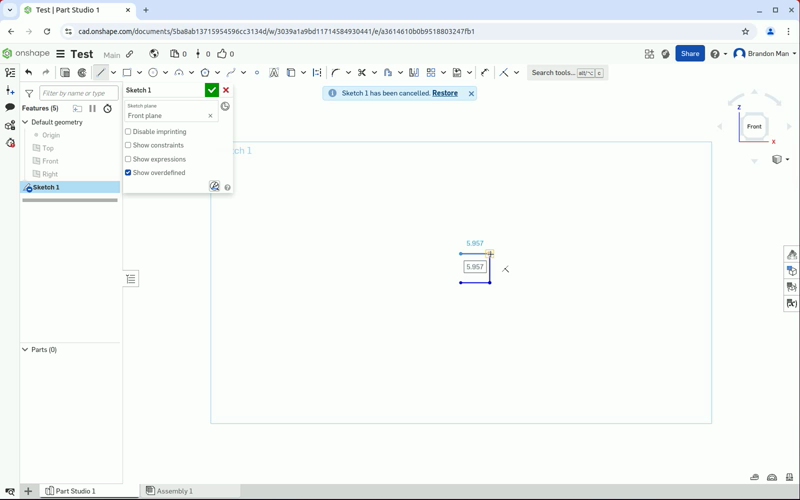
key_down(shift)
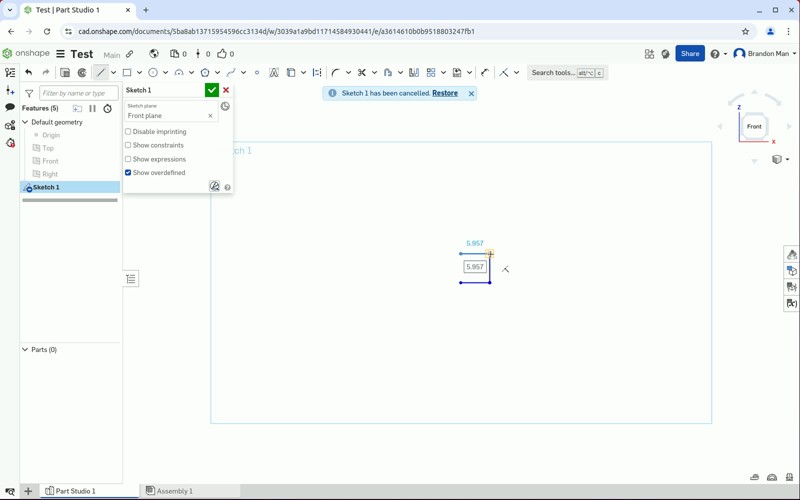
mouse_move(460, 282)
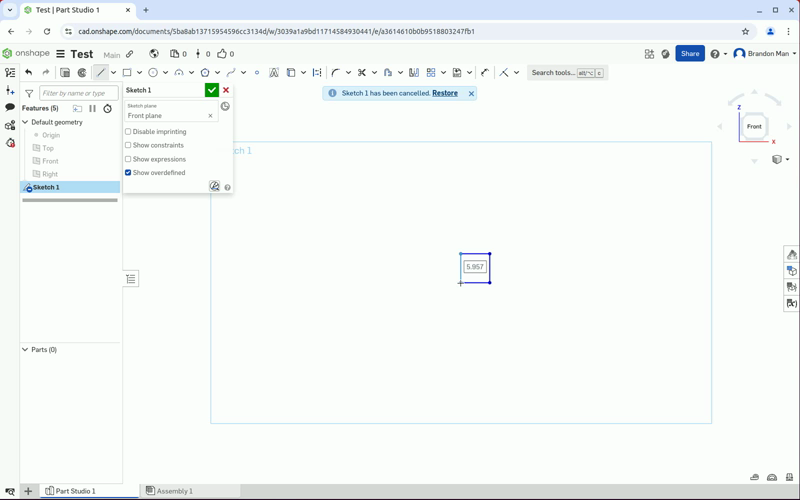
key_up(shift)
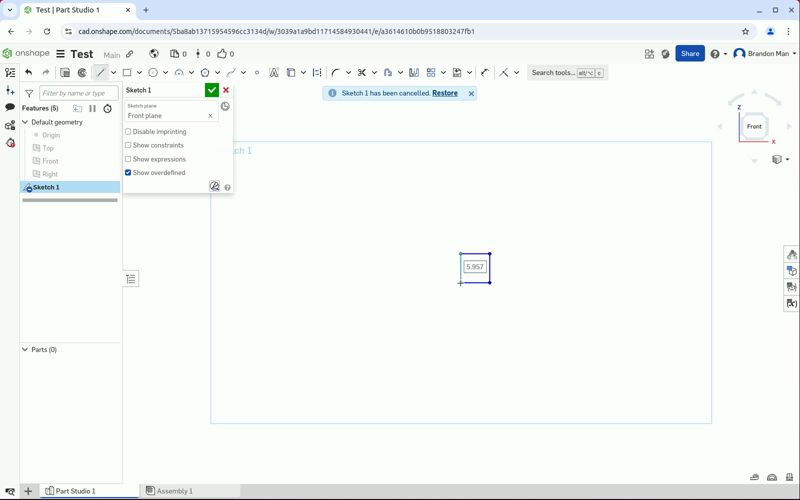
click(460, 282)
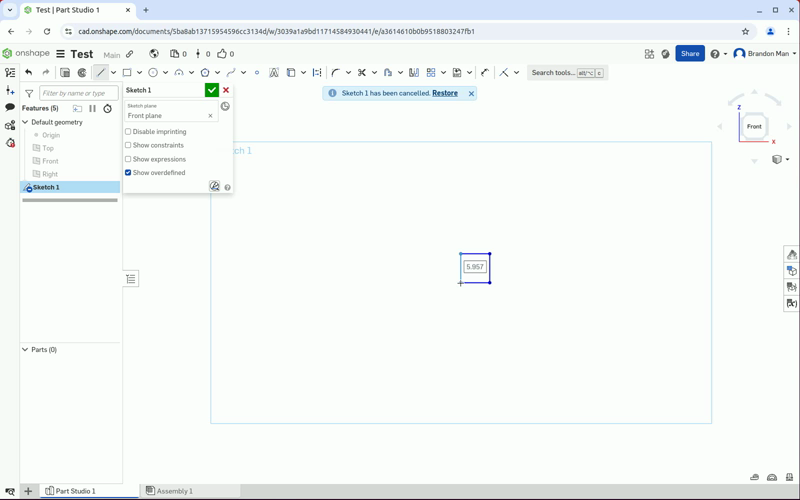
key(esc)
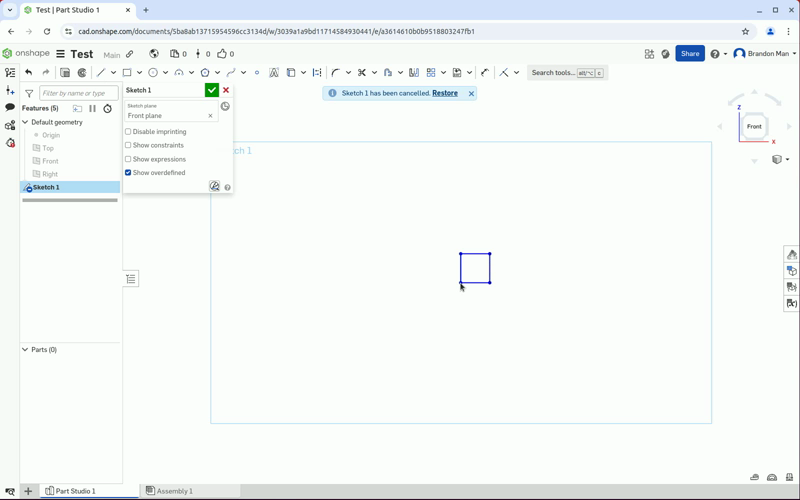
mouse_move(469, 265)
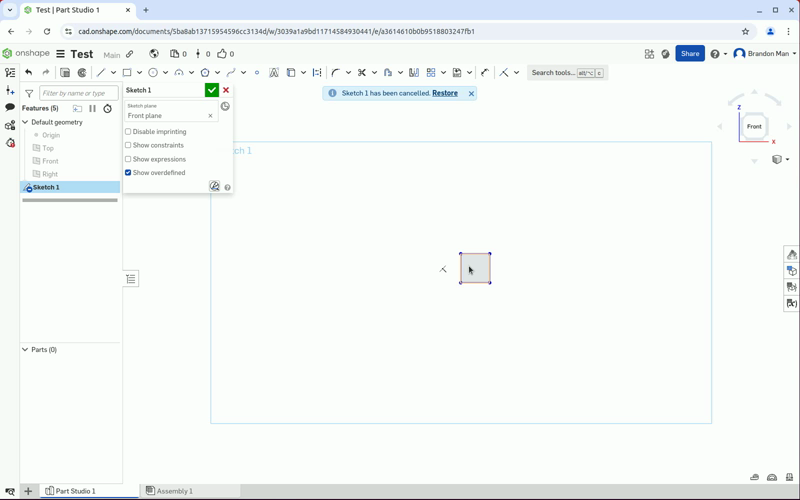
scroll(6)
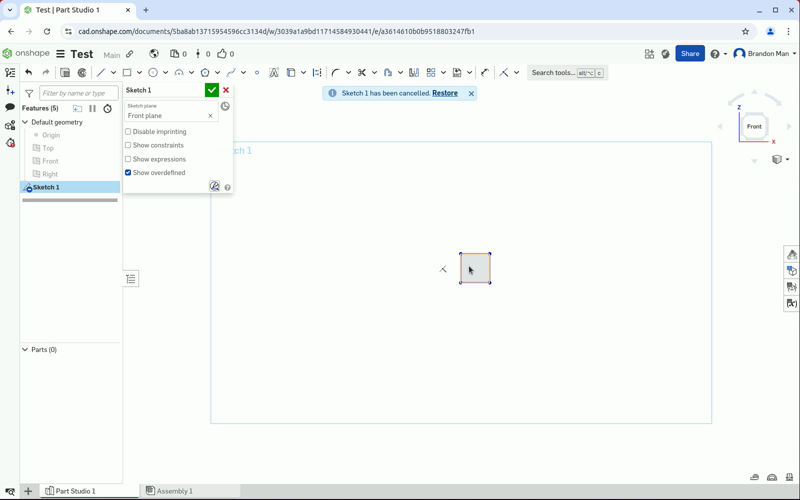
scroll(6)
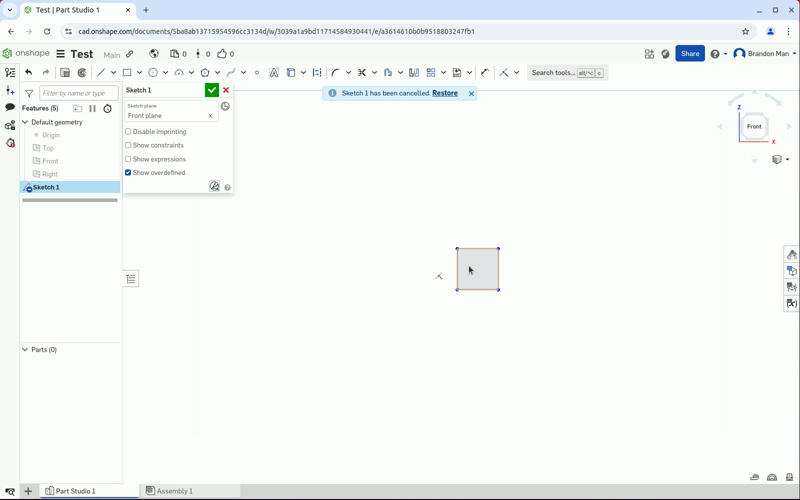
scroll(6)
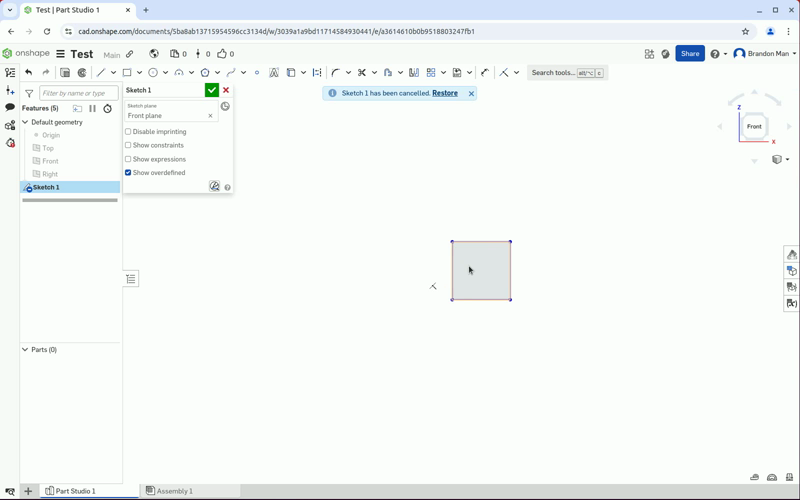
scroll(6)
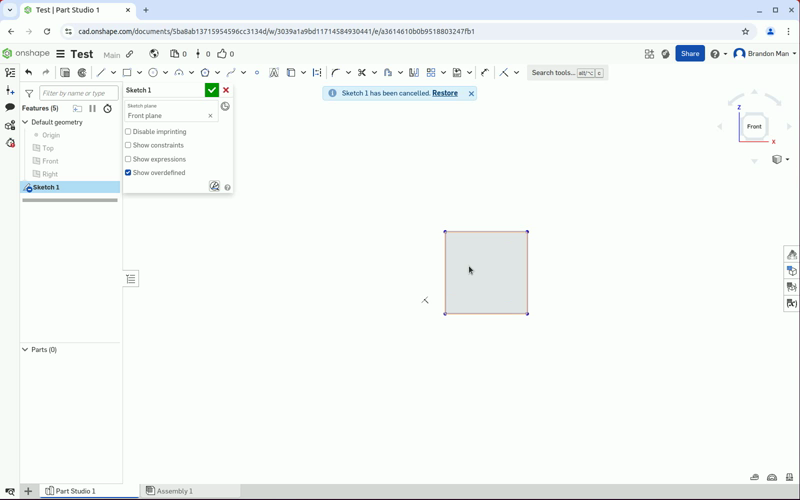
scroll(6)
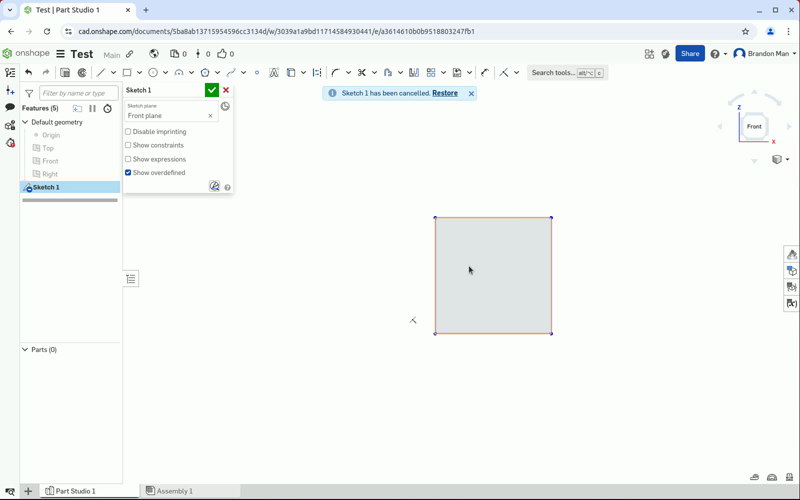
scroll(6)
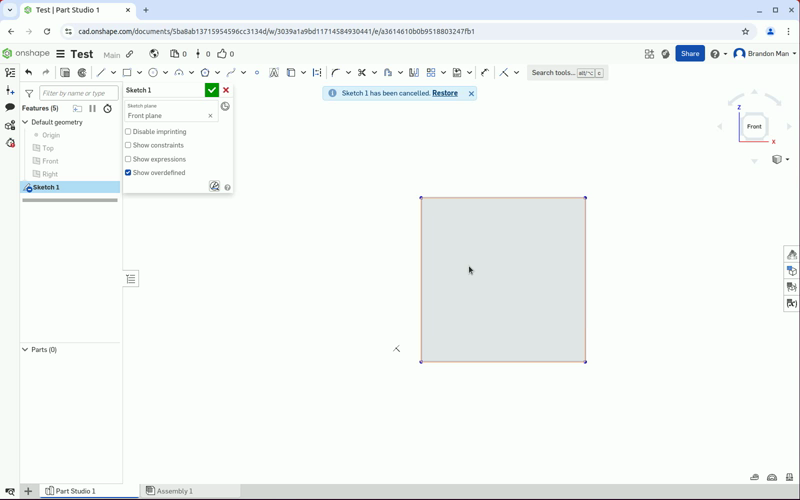
scroll(6)
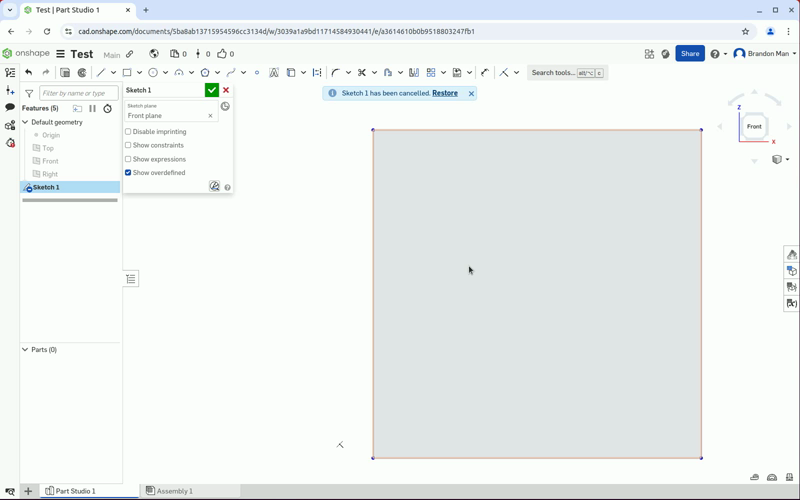
click(469, 265)
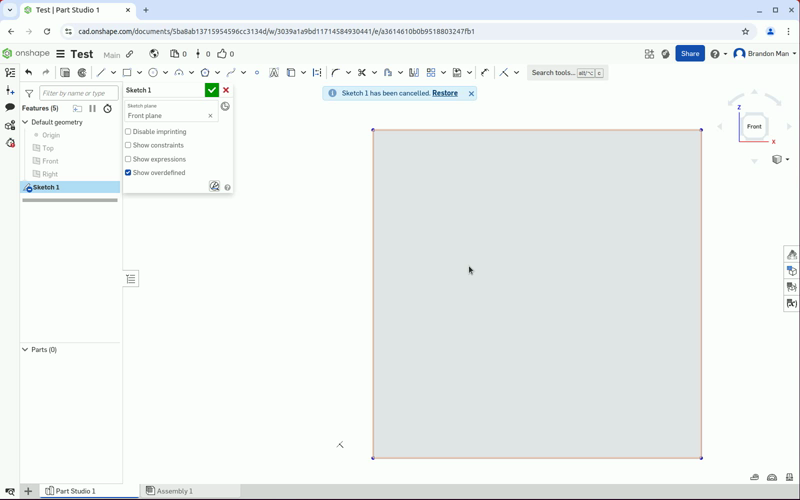
scroll(-6)
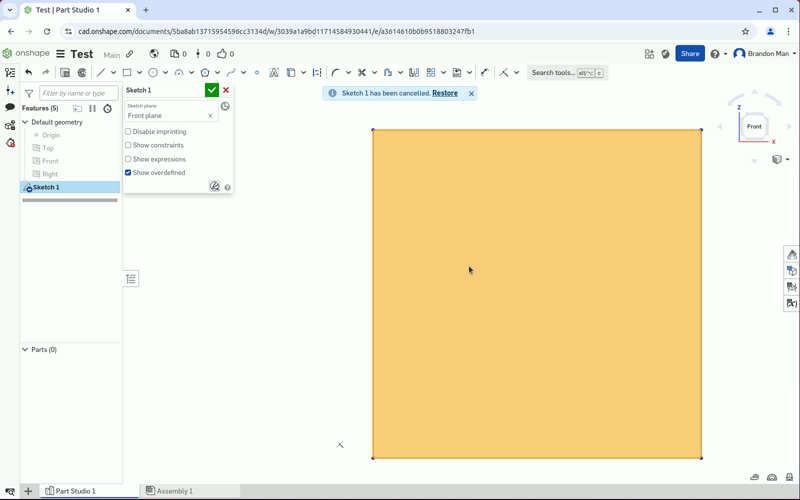
scroll(-6)
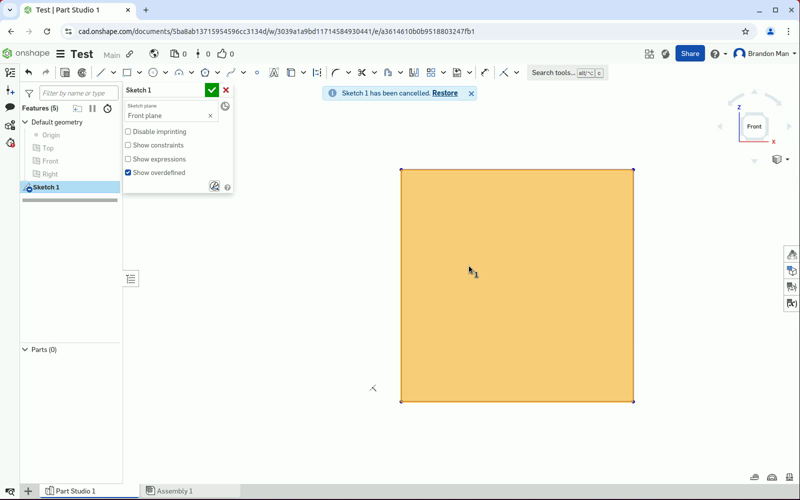
scroll(-6)
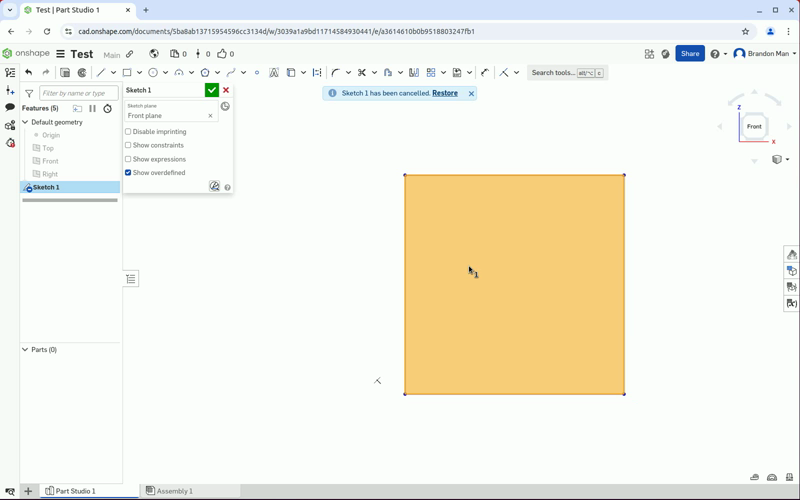
scroll(-6)
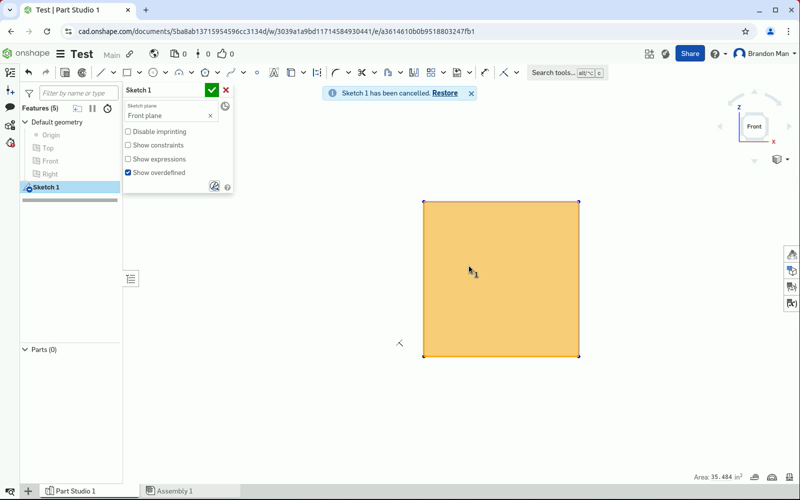
scroll(-6)
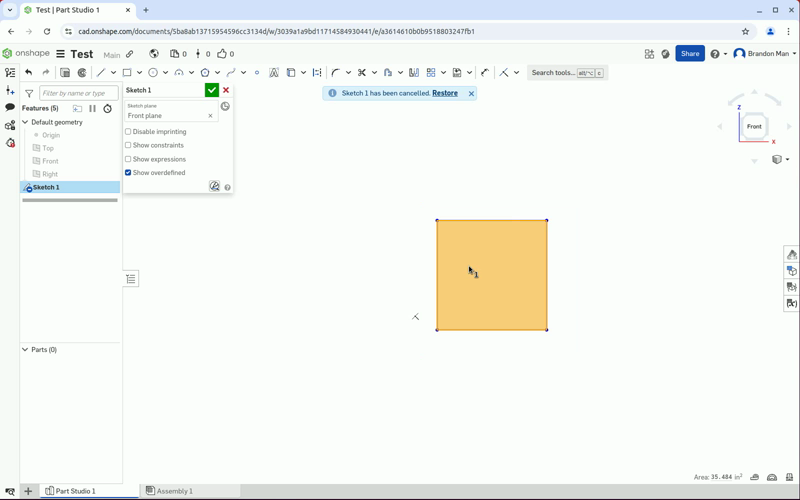
scroll(-6)
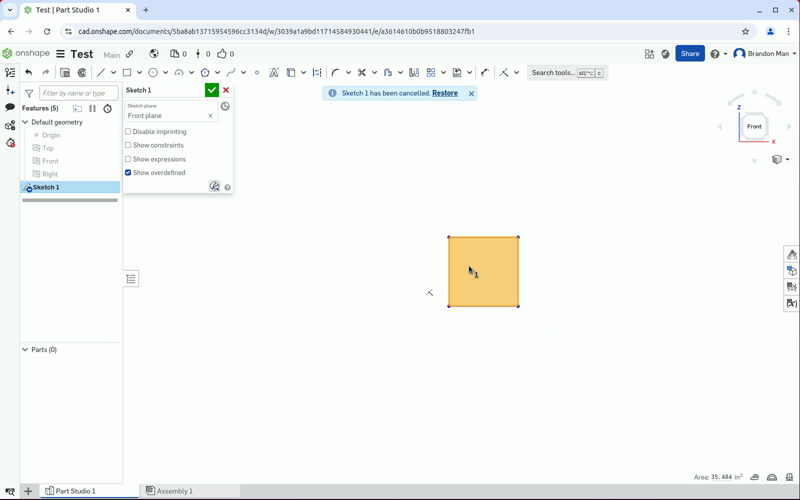
scroll(-6)
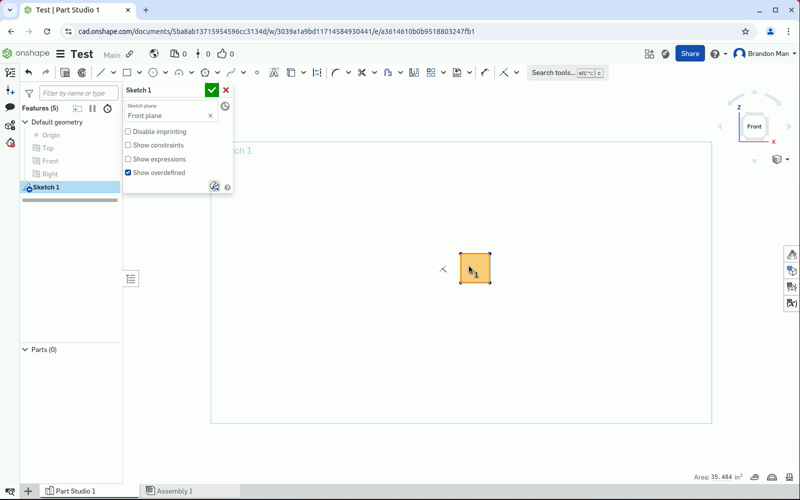
mouse_move(73, 352)
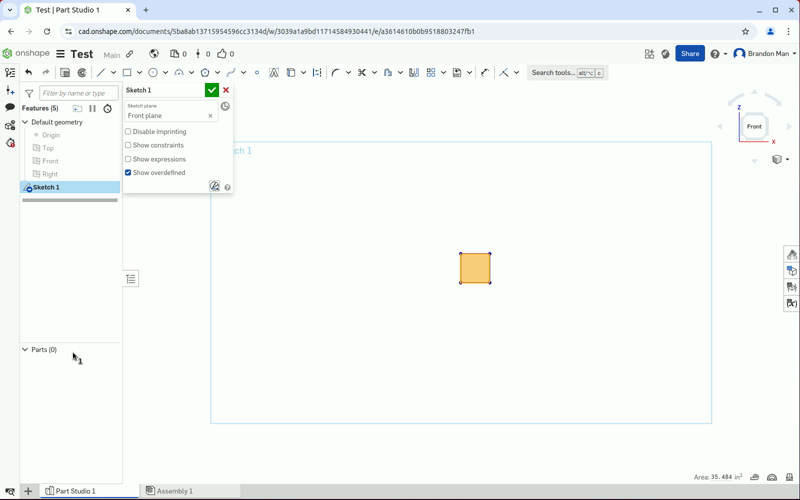
key(shift+y)
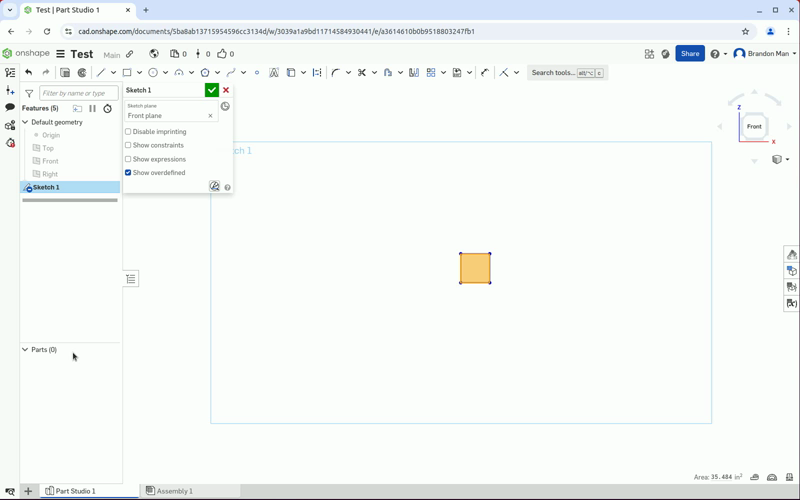
key(shift+e)
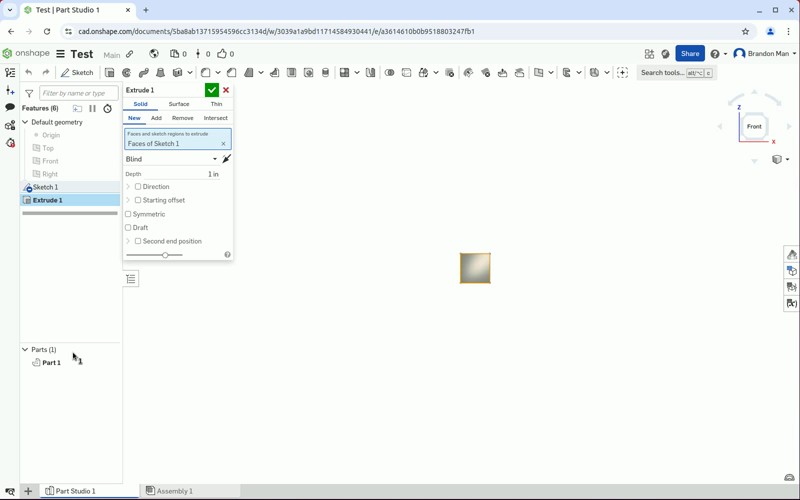
mouse_move(143, 106)
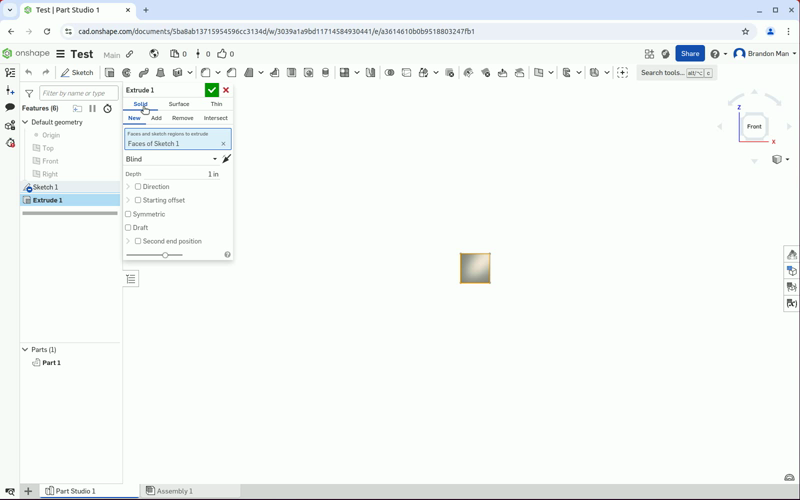
click(143, 106)
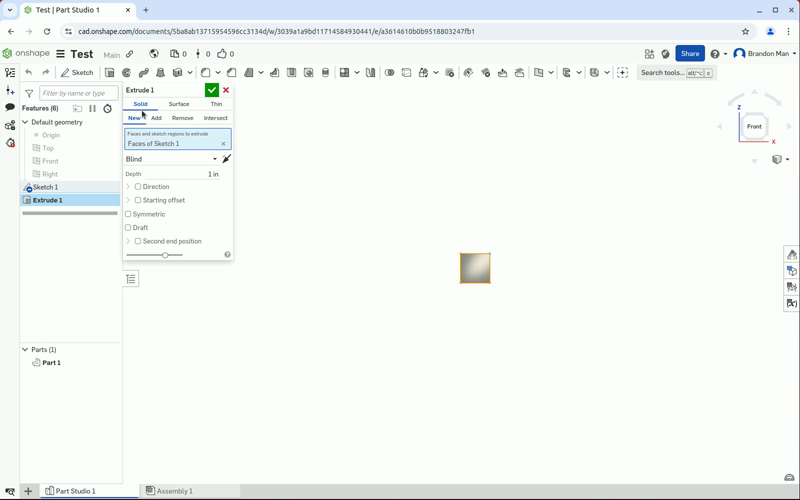
mouse_move(137, 120)
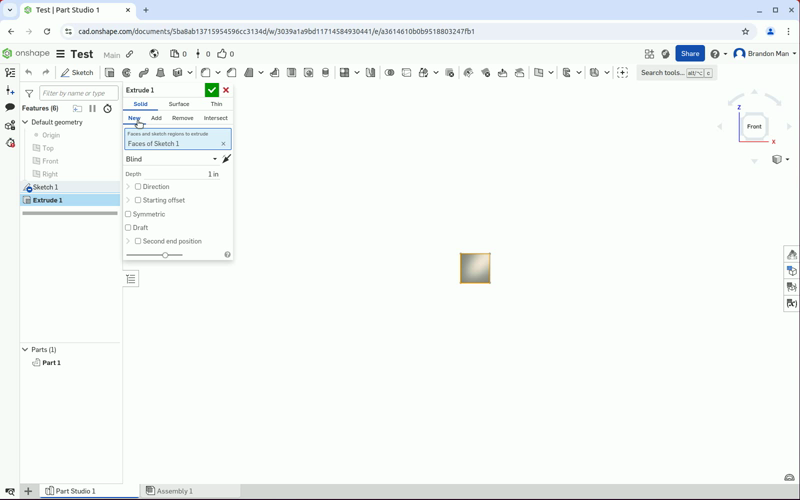
click(137, 120)
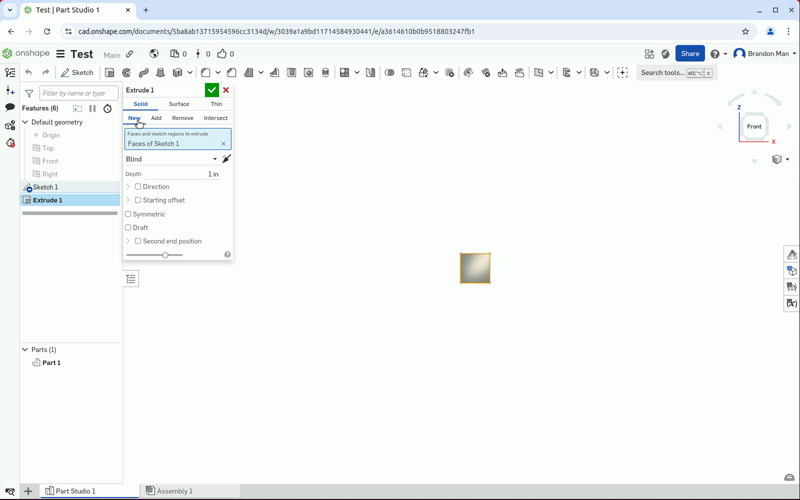
key(tab, 4)
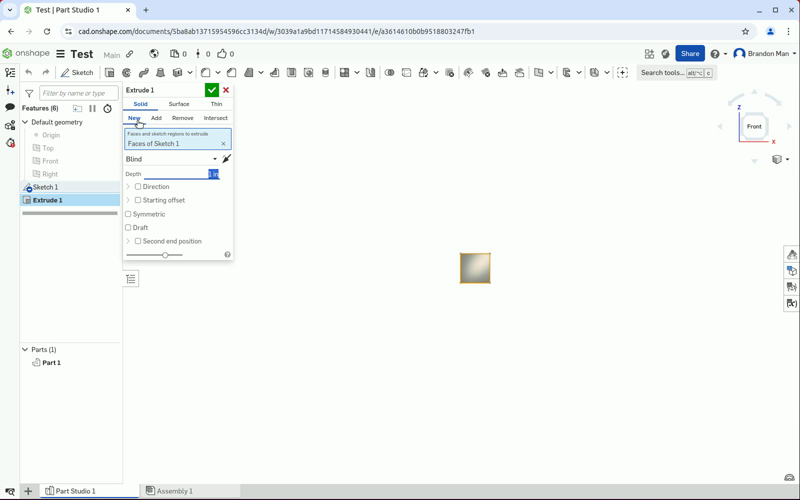
text(11.554)
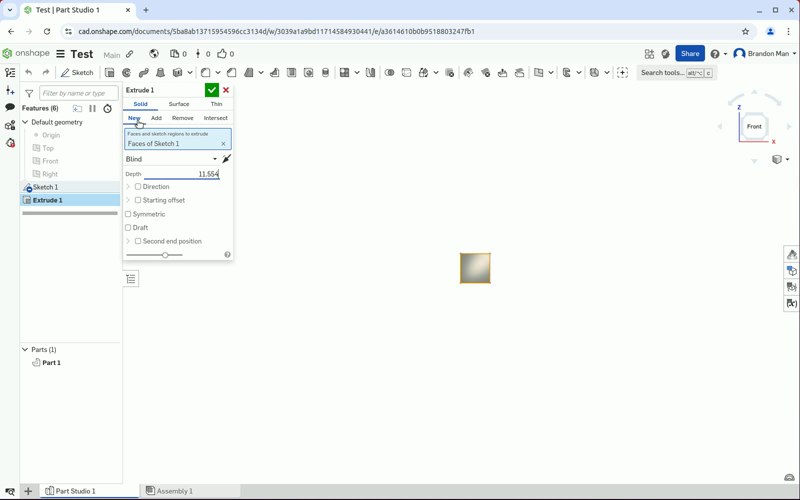
key(enter)
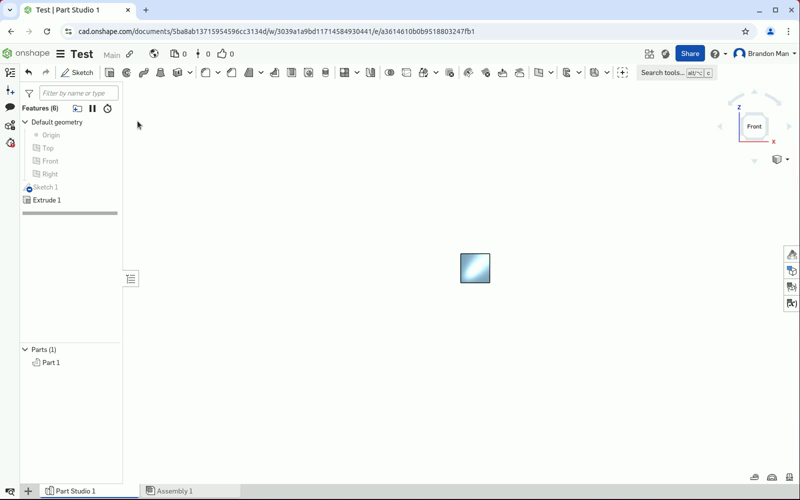
key(shift+h)
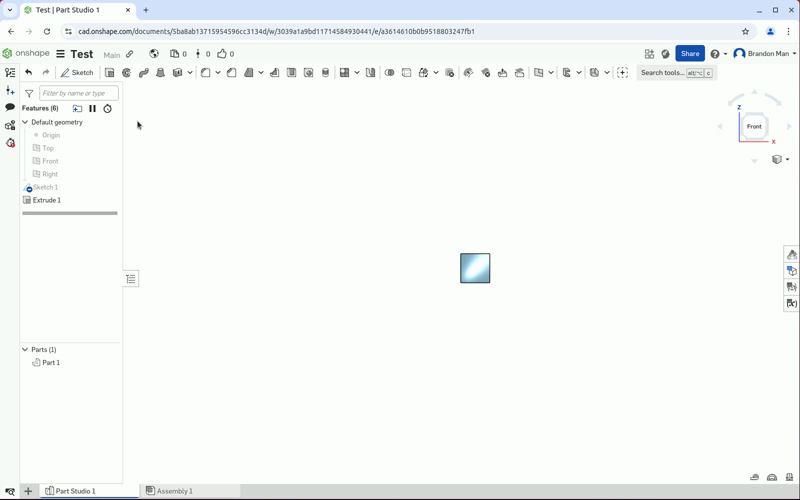
key(shift+h)
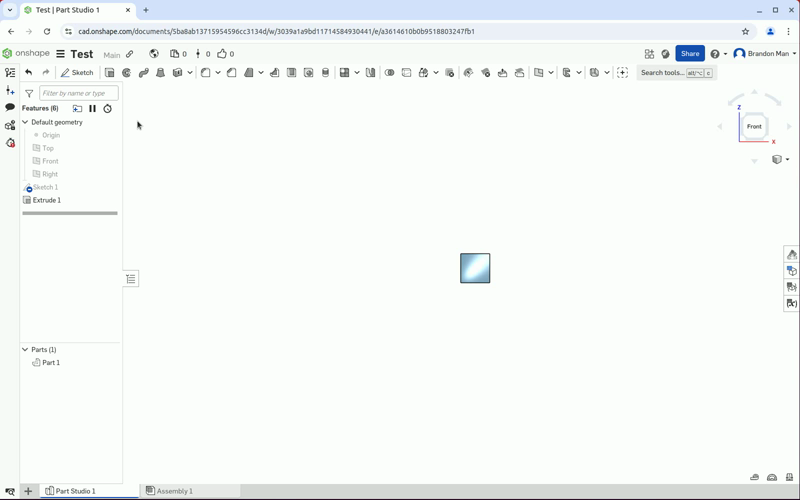
mouse_move(73, 189)
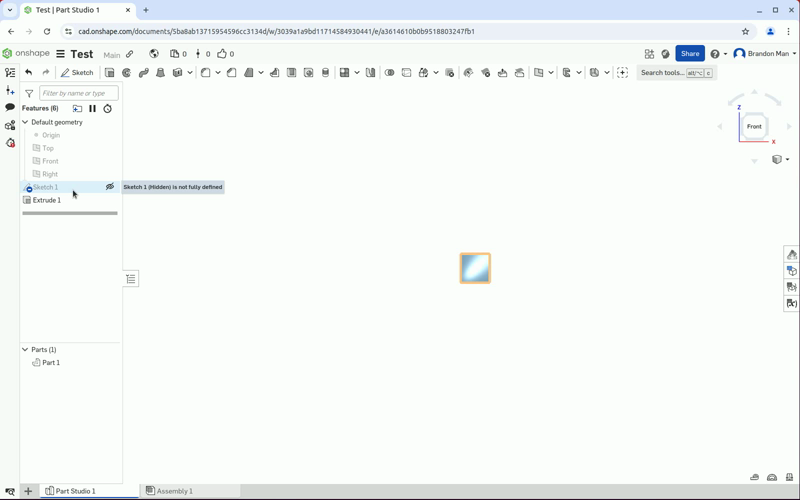
click(73, 189)
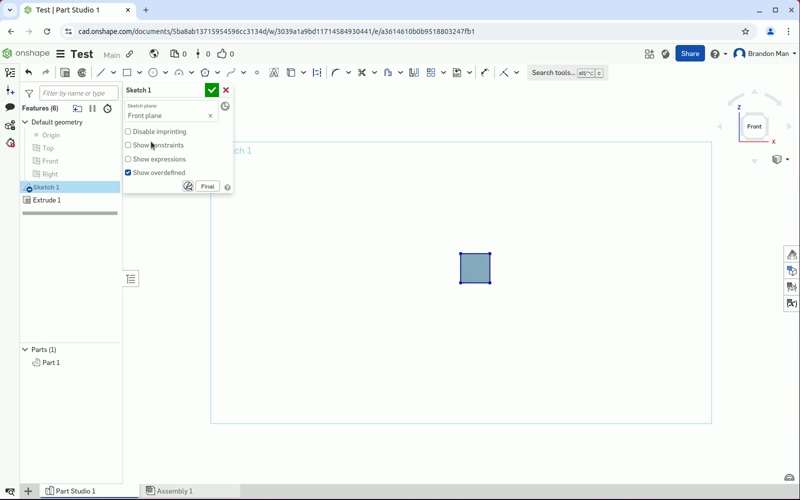
mouse_move(229, 92)
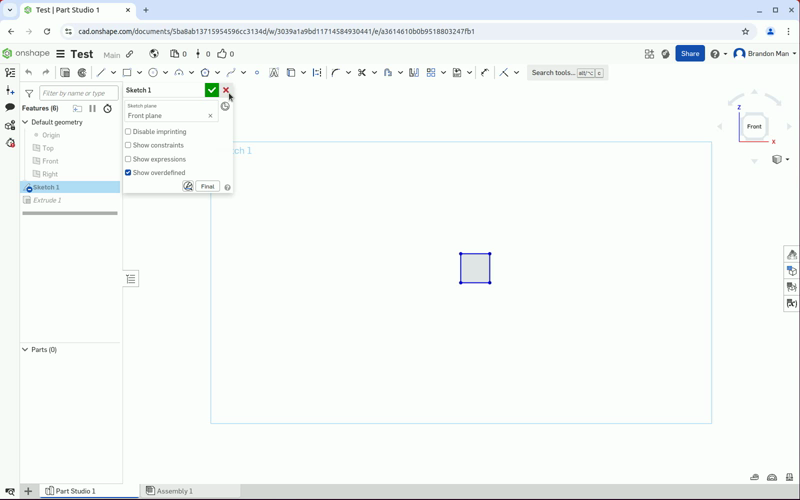
click(229, 92)
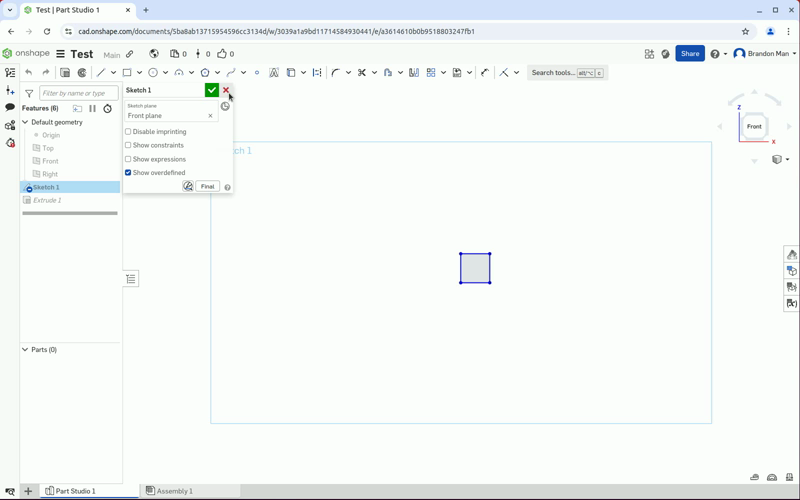
key(shift+s)
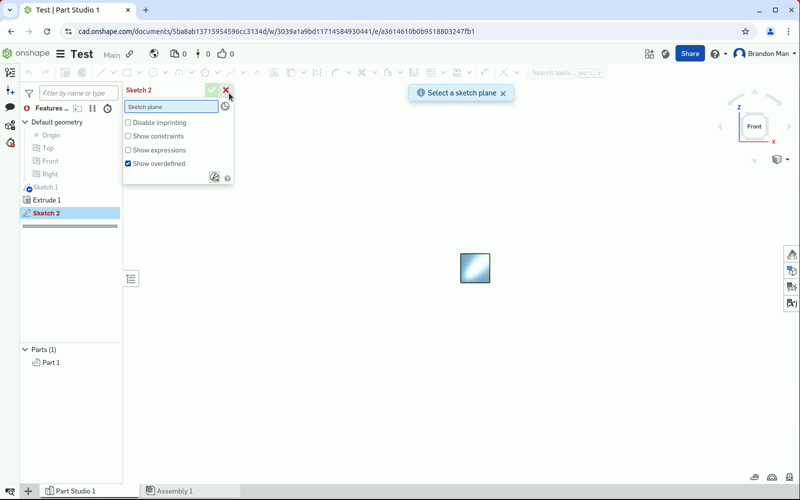
mouse_move(73, 163)
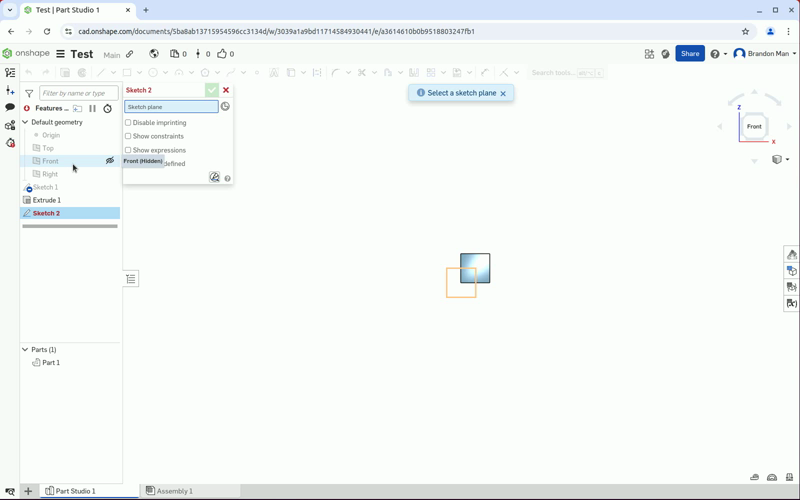
click(73, 163)
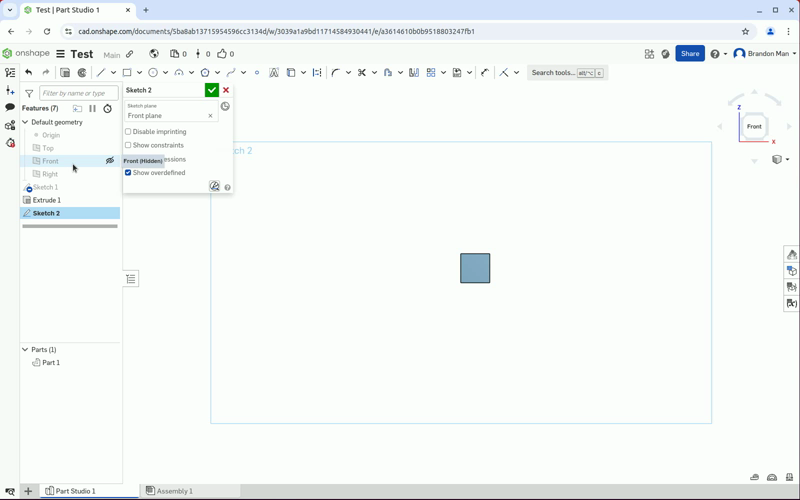
mouse_move(73, 352)
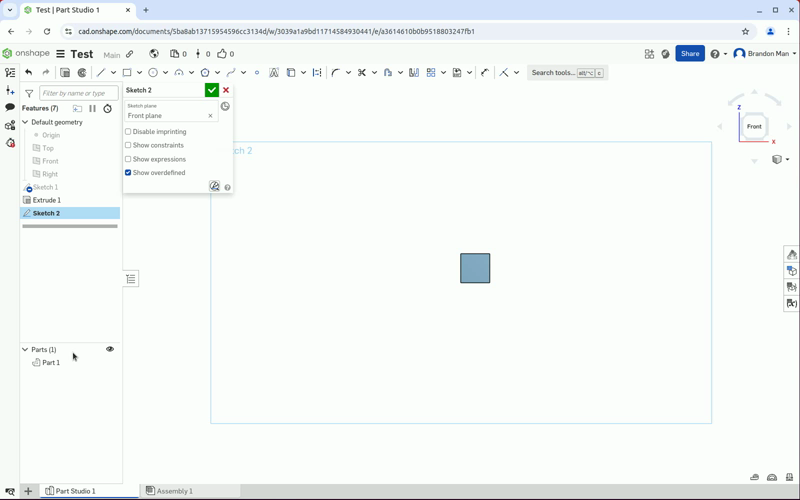
key(y)
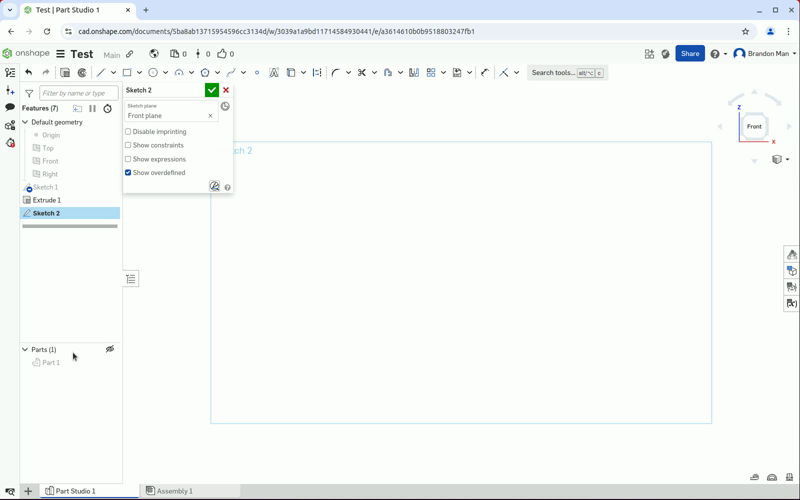
key(l)
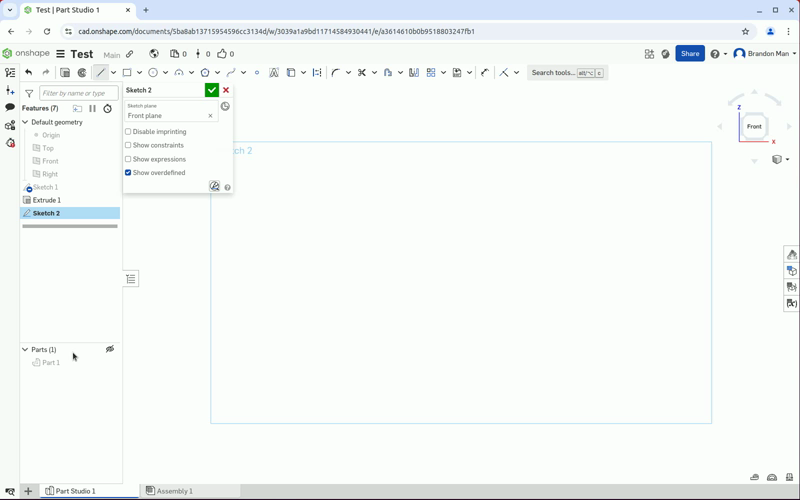
key_down(shift)
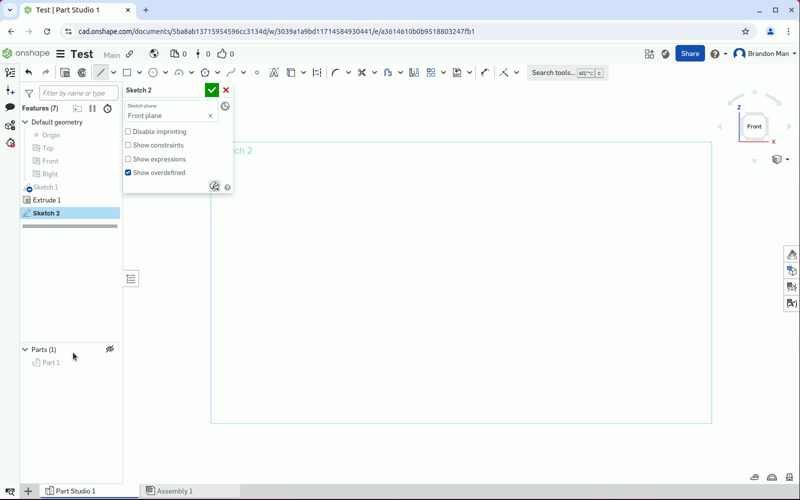
mouse_move(489, 282)
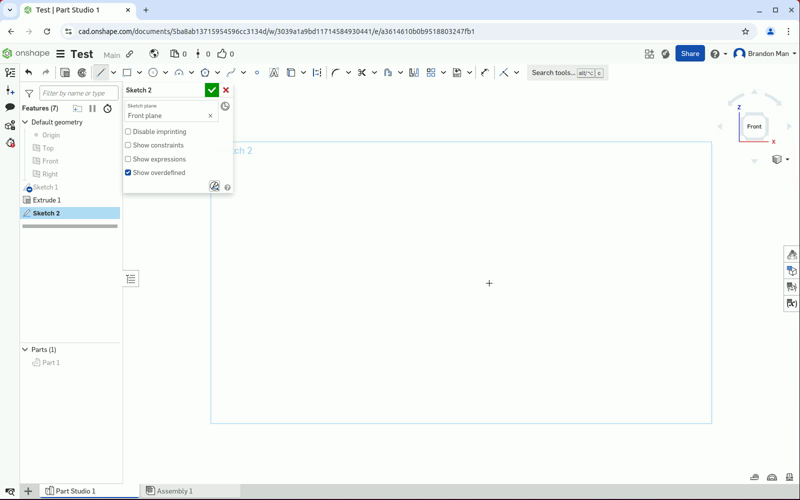
click(489, 282)
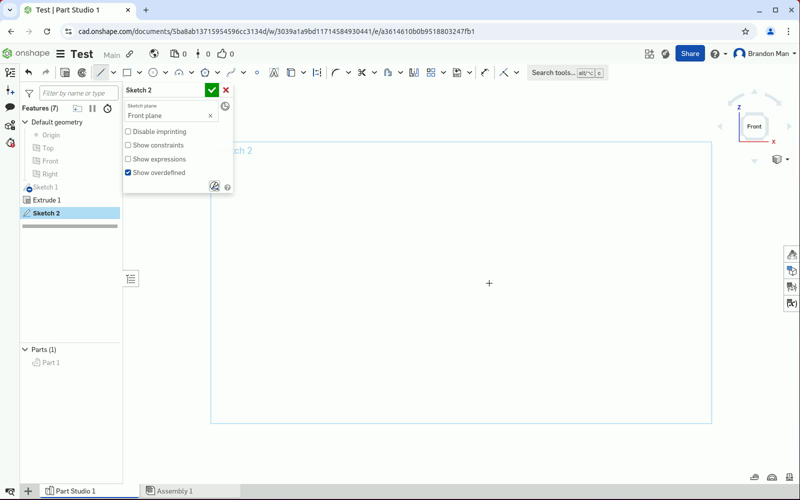
key_up(shift)
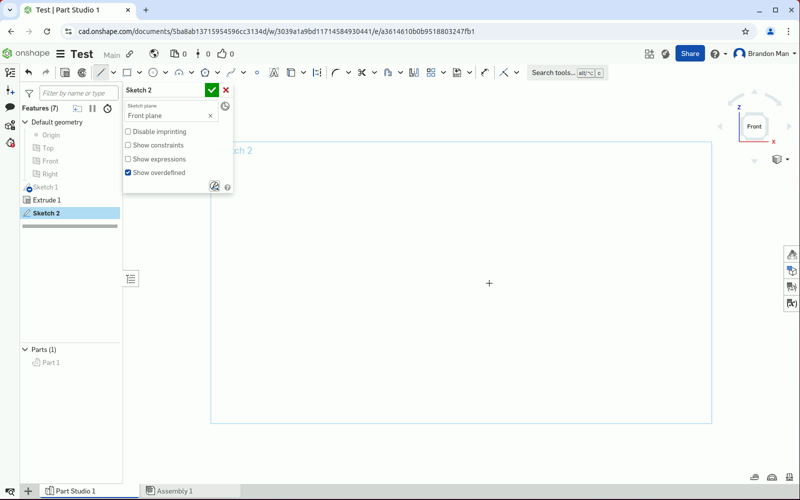
key_down(shift)
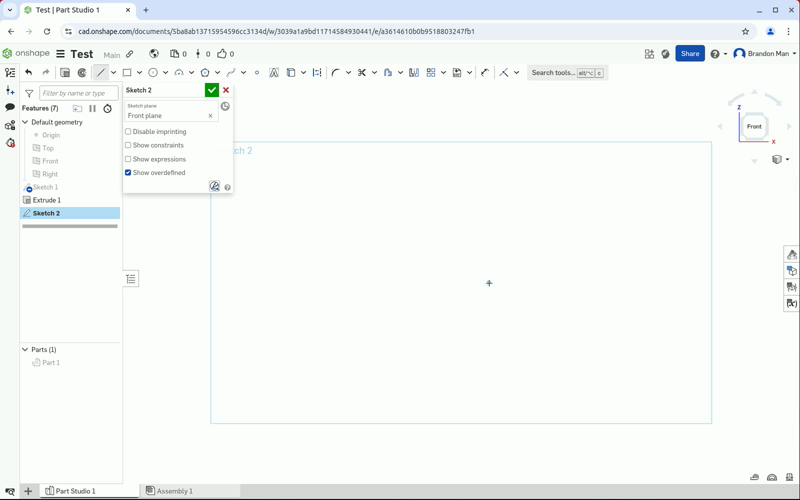
mouse_move(573, 282)
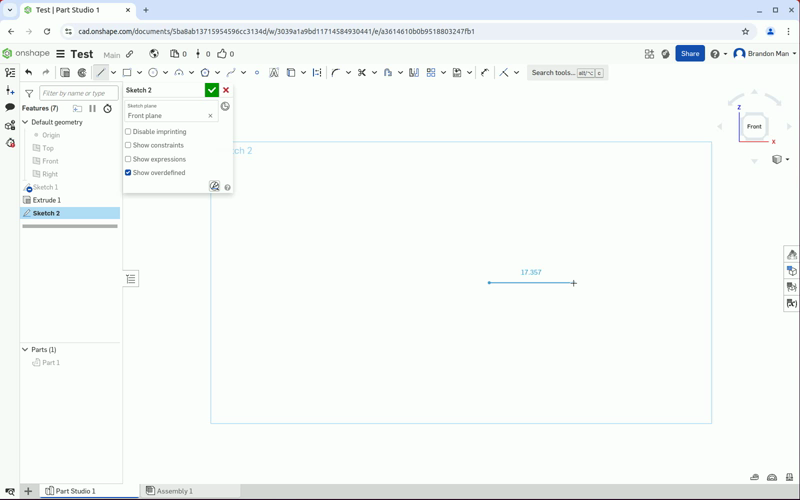
click(573, 282)
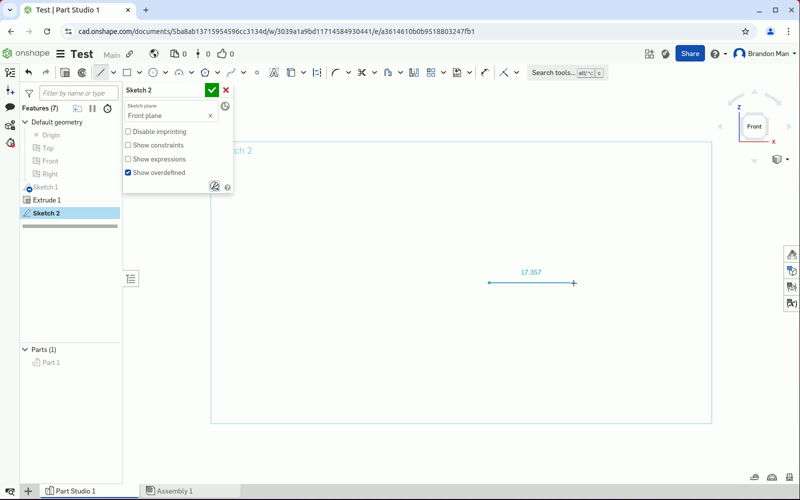
key_up(shift)
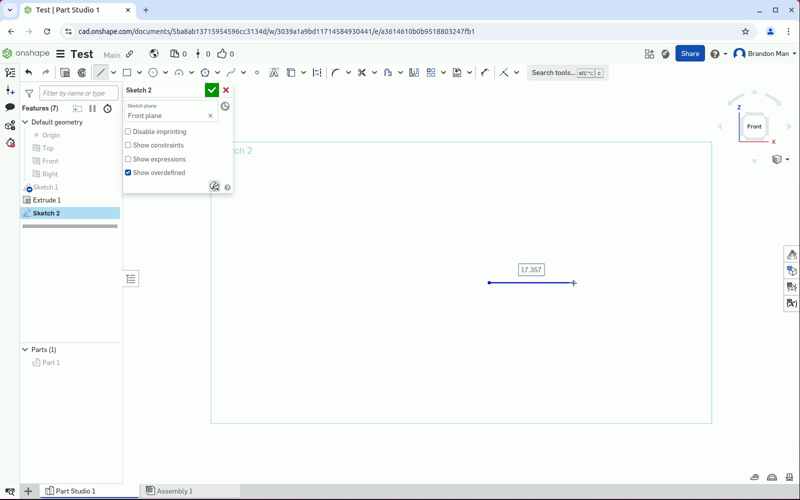
key_down(shift)
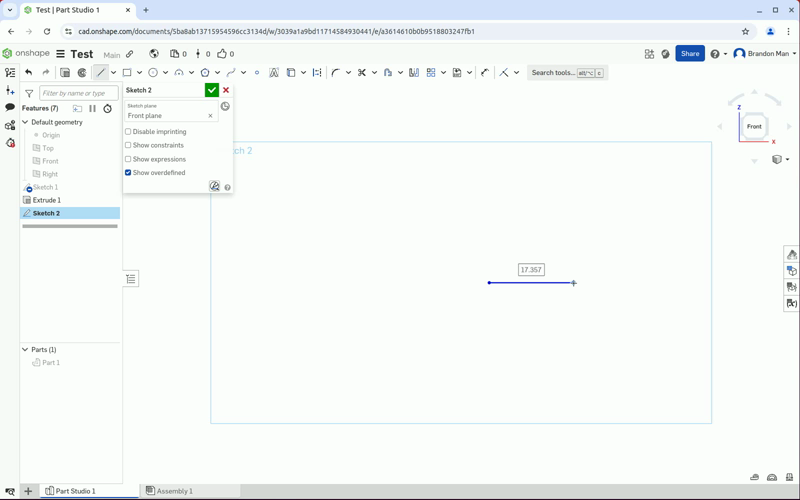
mouse_move(589, 282)
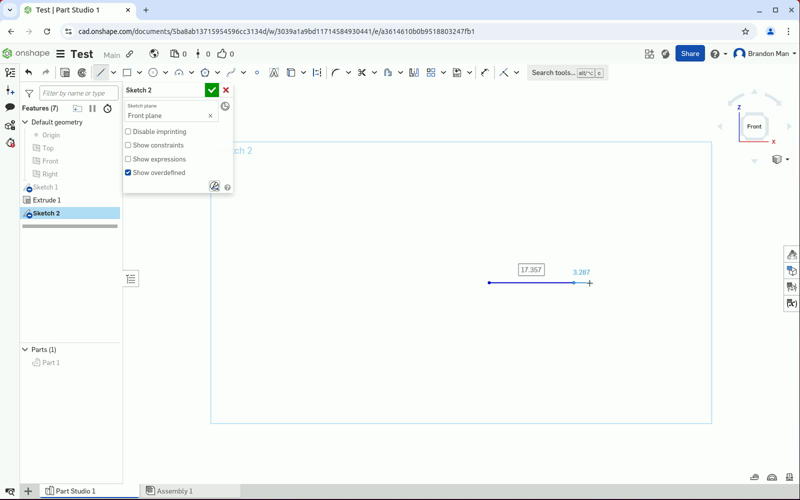
mouse_move(573, 254)
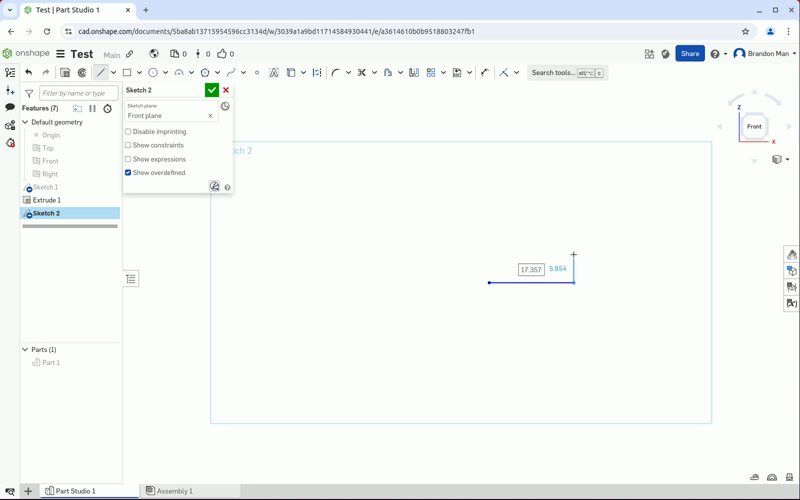
click(573, 254)
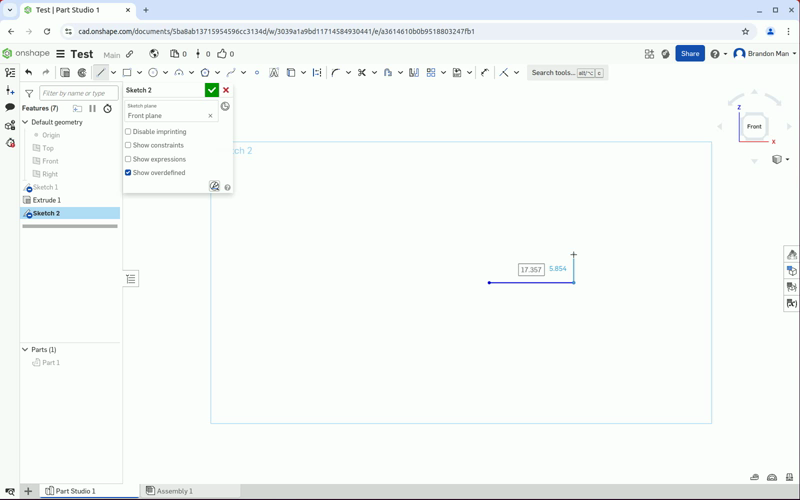
key_up(shift)
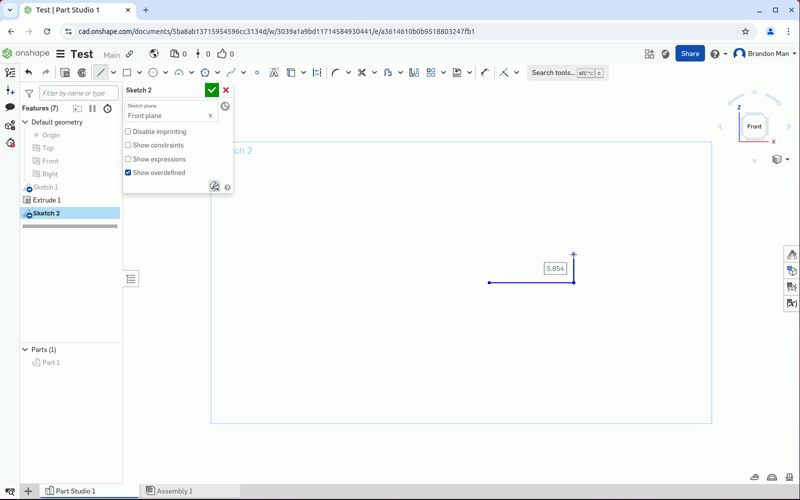
key_down(shift)
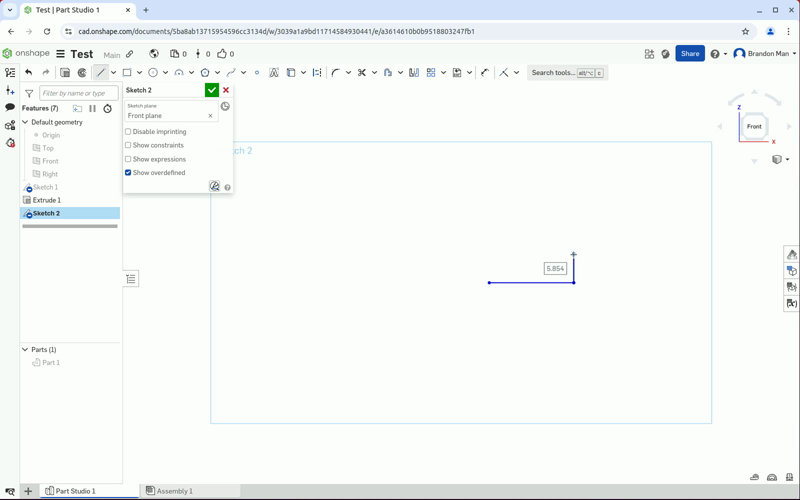
mouse_move(489, 254)
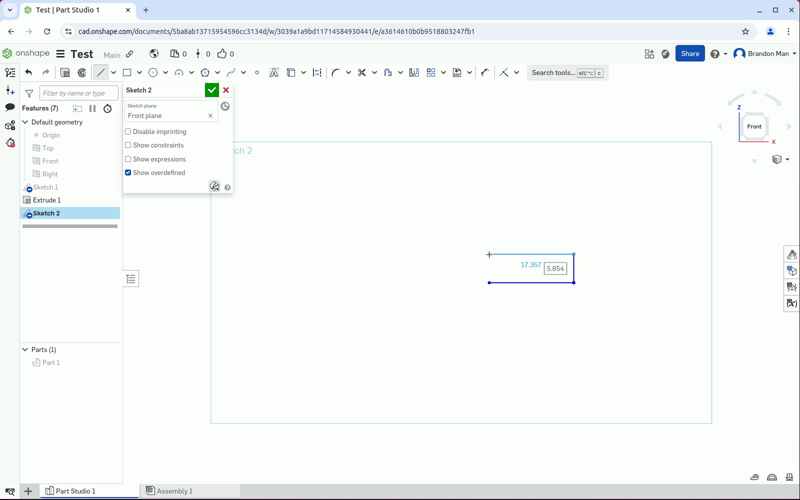
click(489, 254)
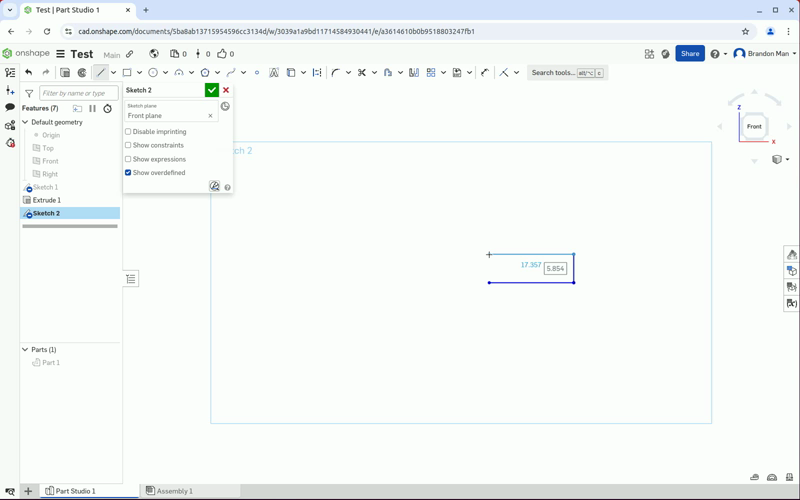
key_up(shift)
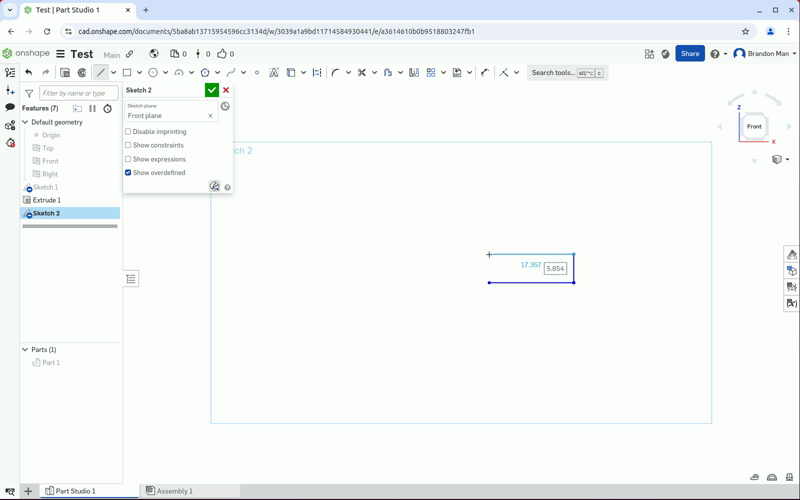
mouse_move(519, 254)
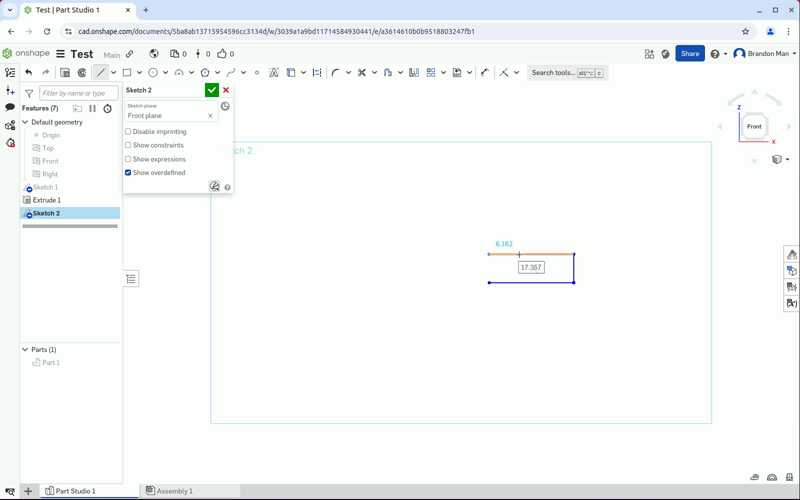
key_down(shift)
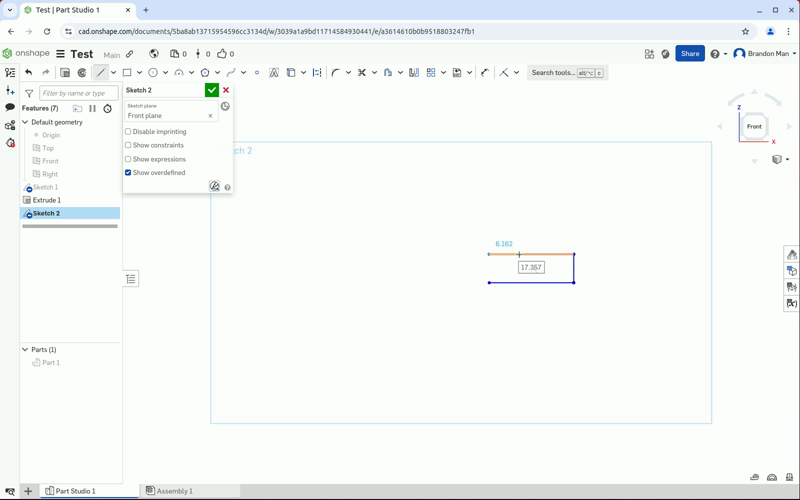
mouse_move(489, 282)
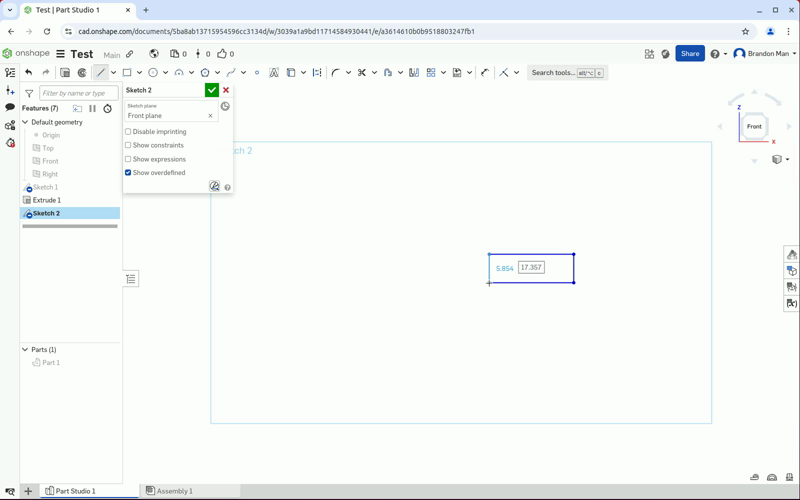
key_up(shift)
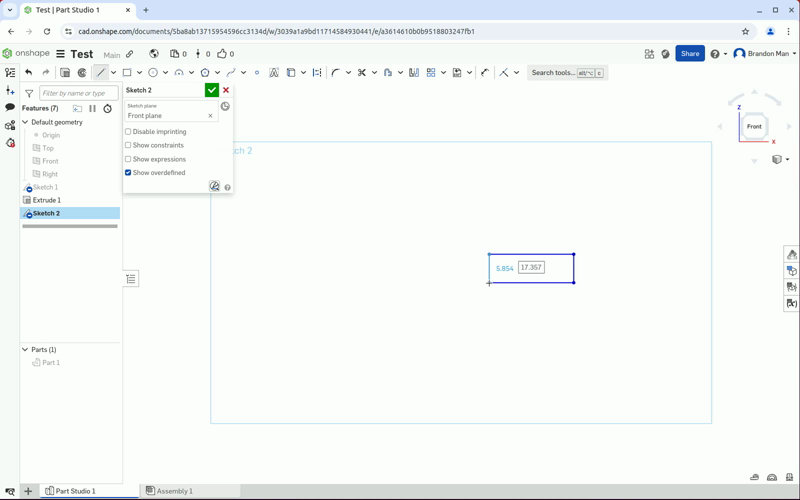
click(489, 282)
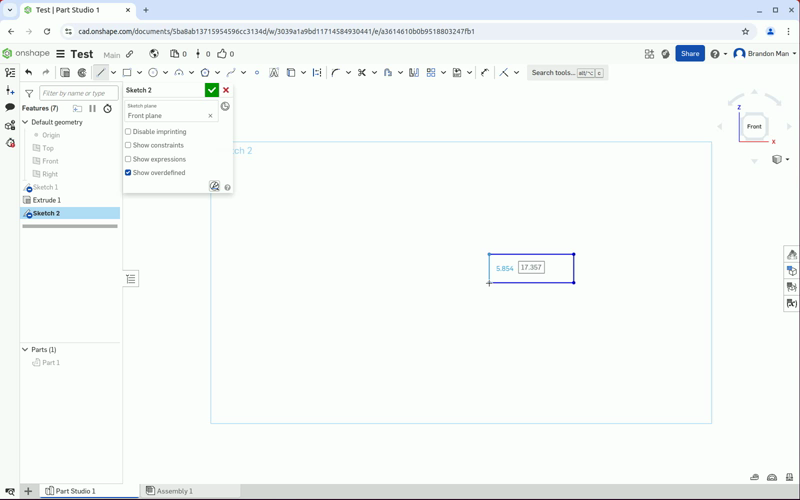
key(esc)
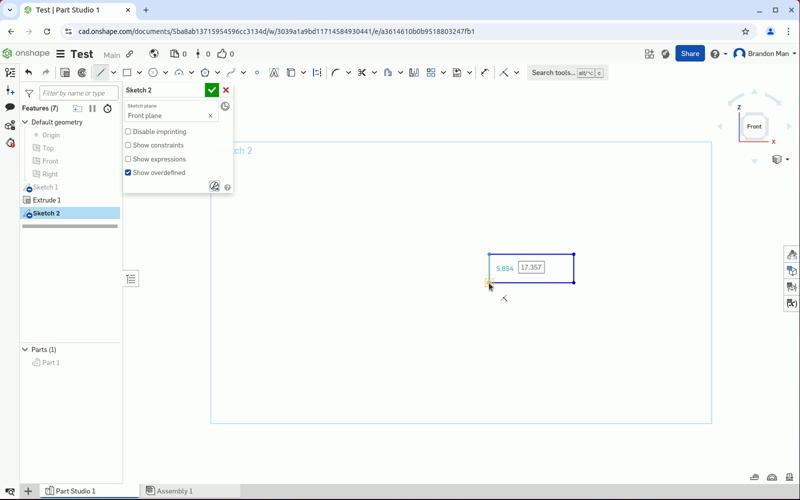
mouse_move(507, 264)
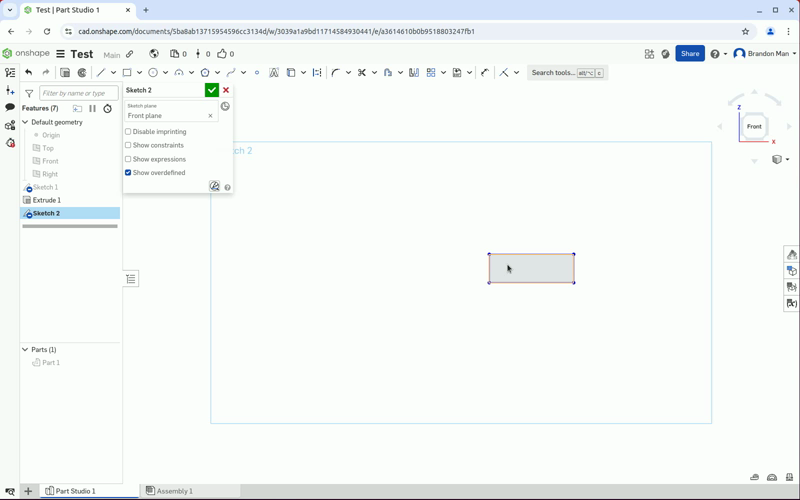
click(507, 264)
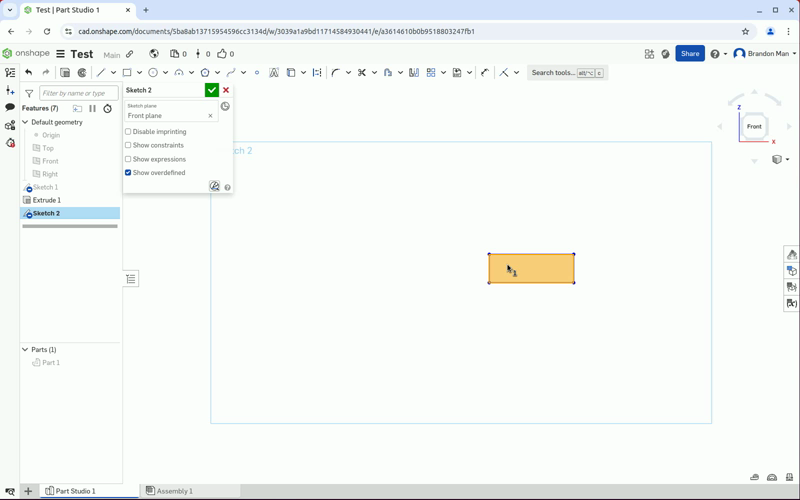
mouse_move(73, 352)
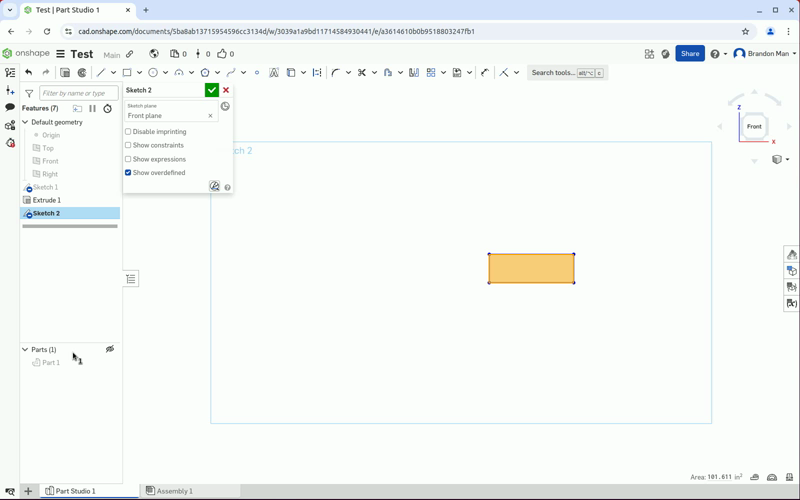
key(shift+y)
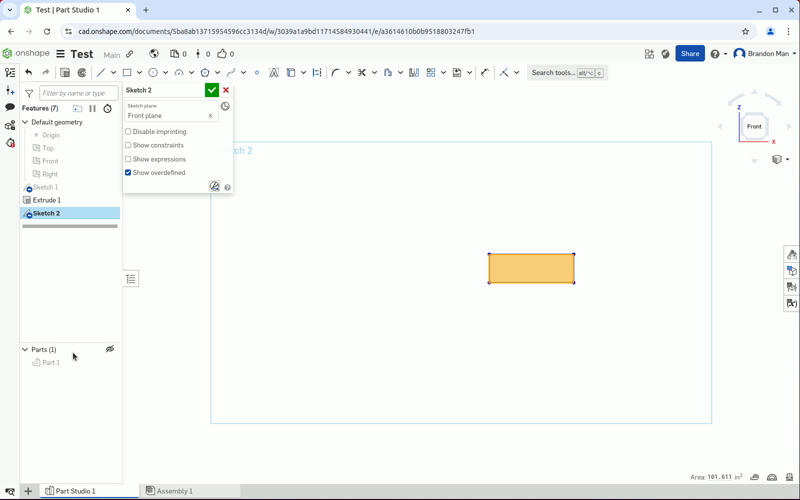
key(shift+e)
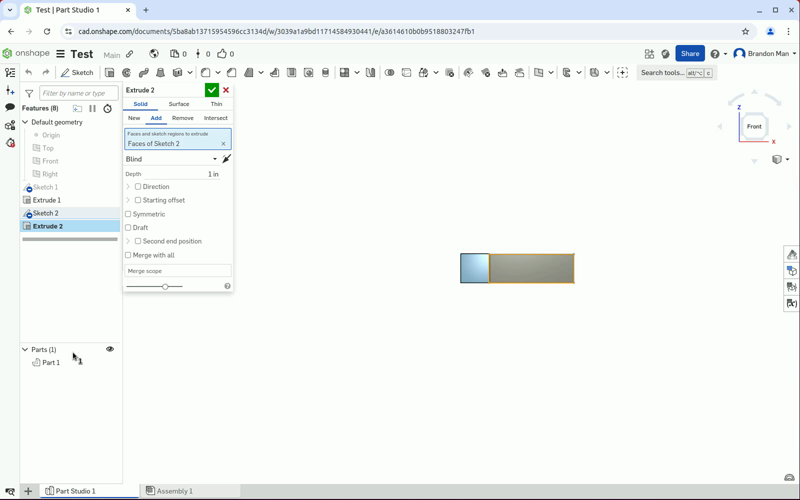
mouse_move(143, 106)
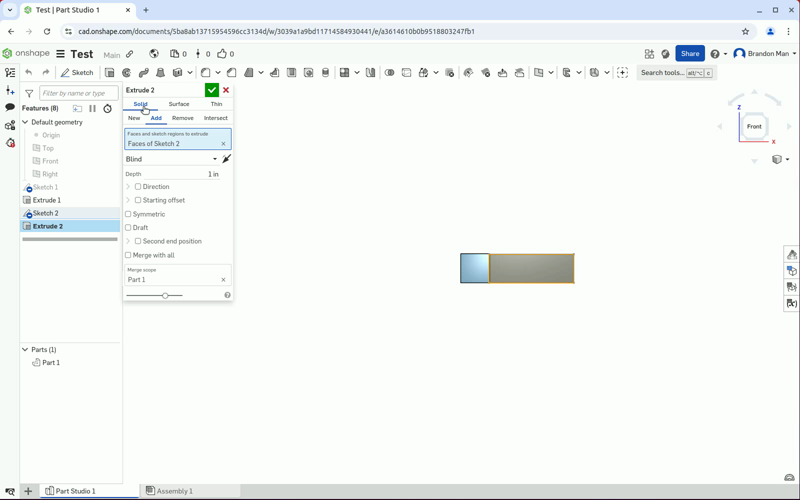
click(143, 106)
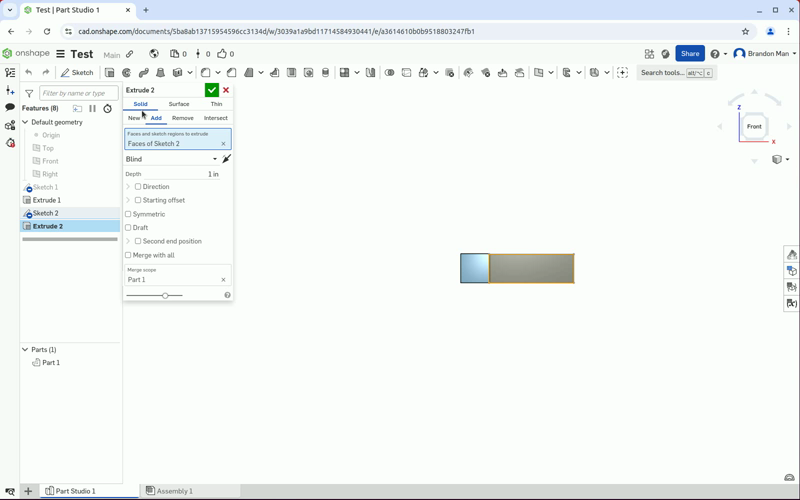
mouse_move(137, 120)
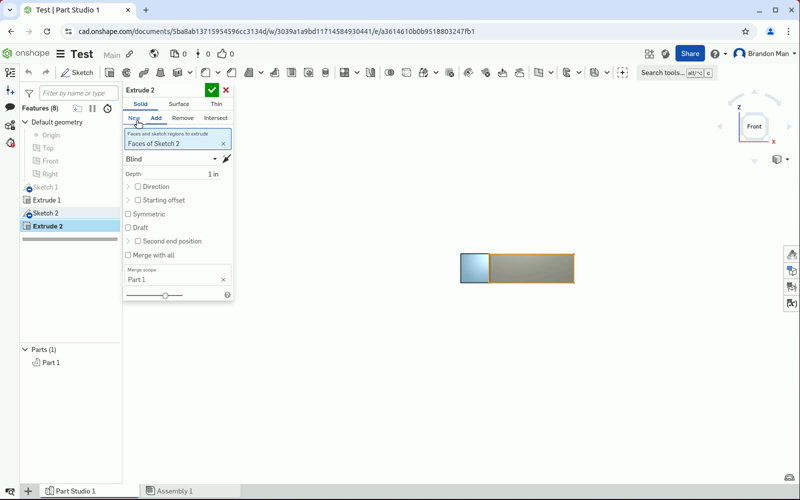
click(137, 120)
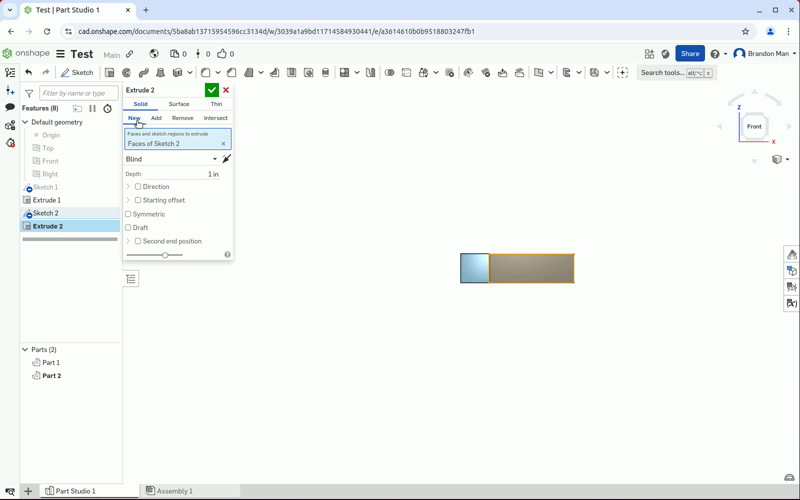
key(tab, 4)
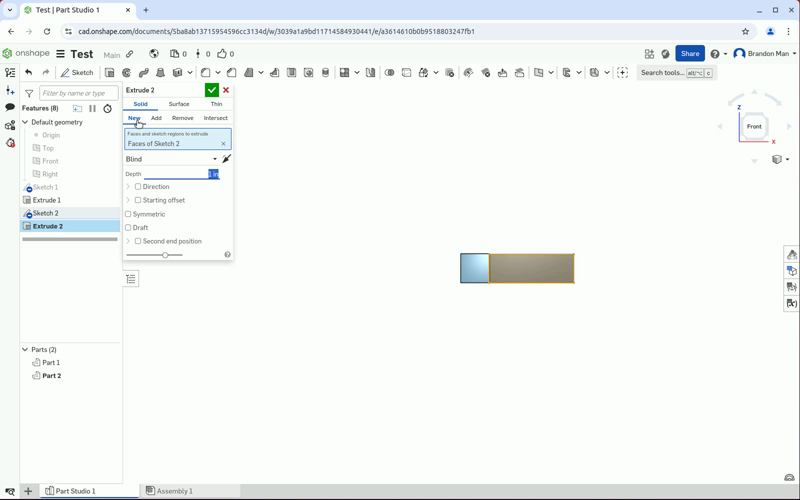
text(8.666)
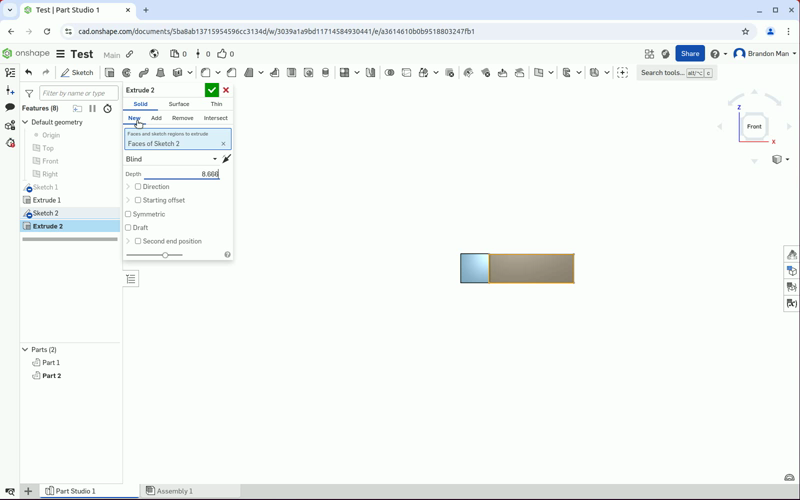
key(enter)
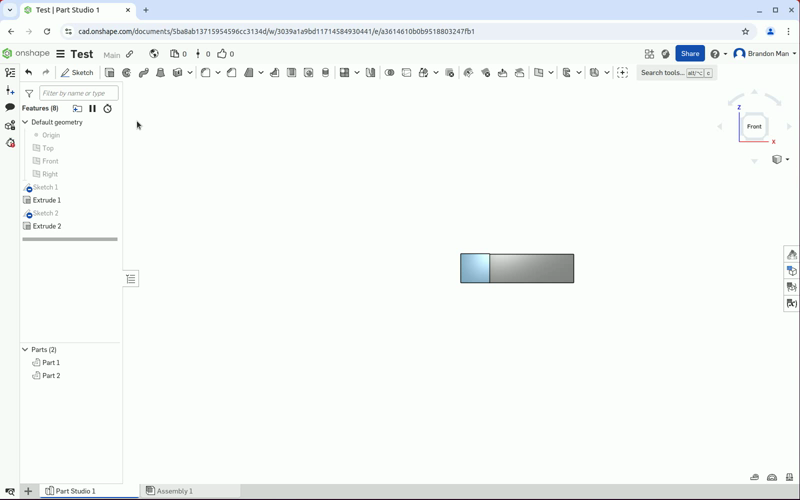
key(shift+h)
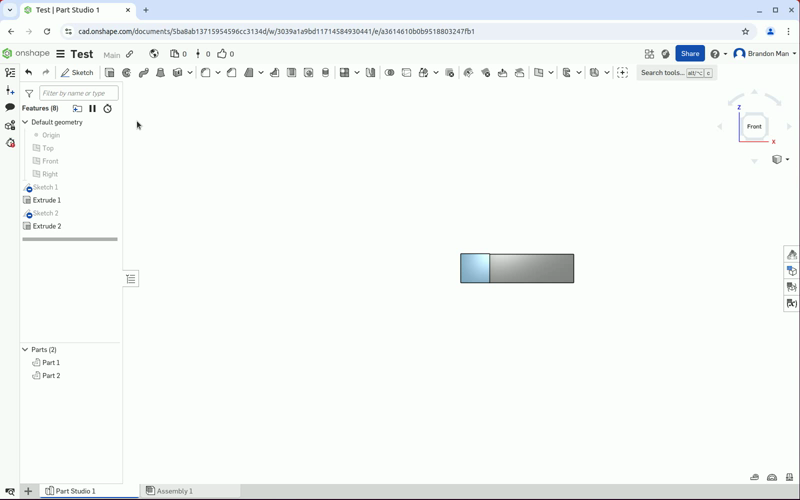
key(shift+h)
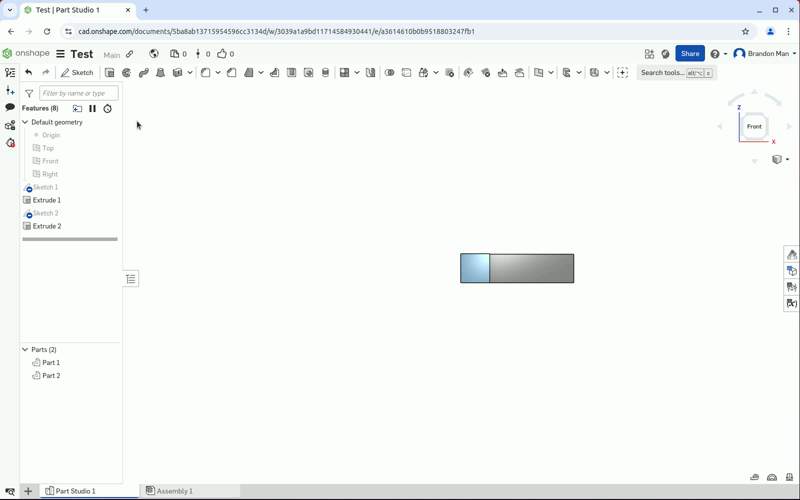
mouse_move(73, 189)
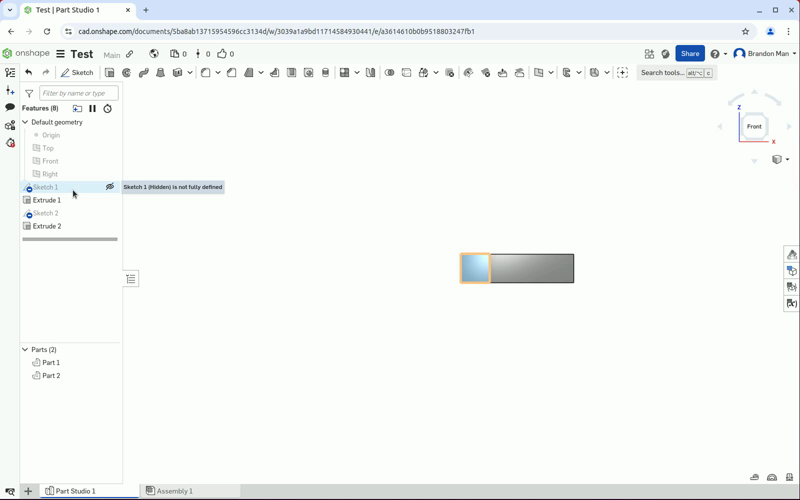
click(73, 189)
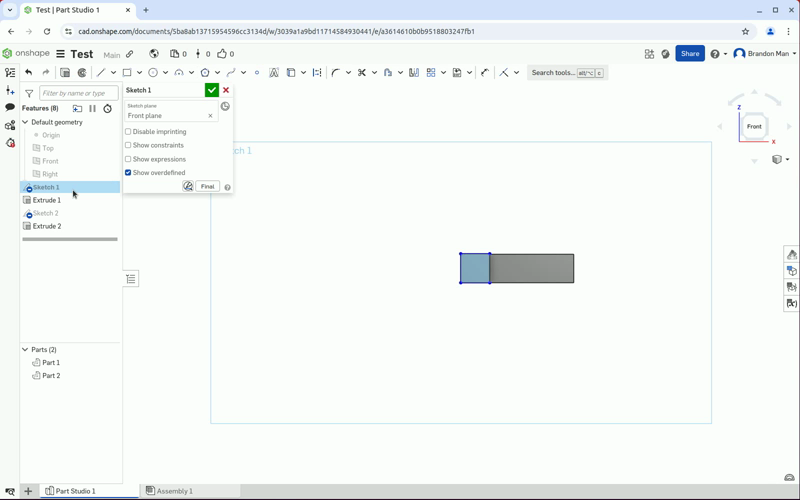
mouse_move(229, 92)
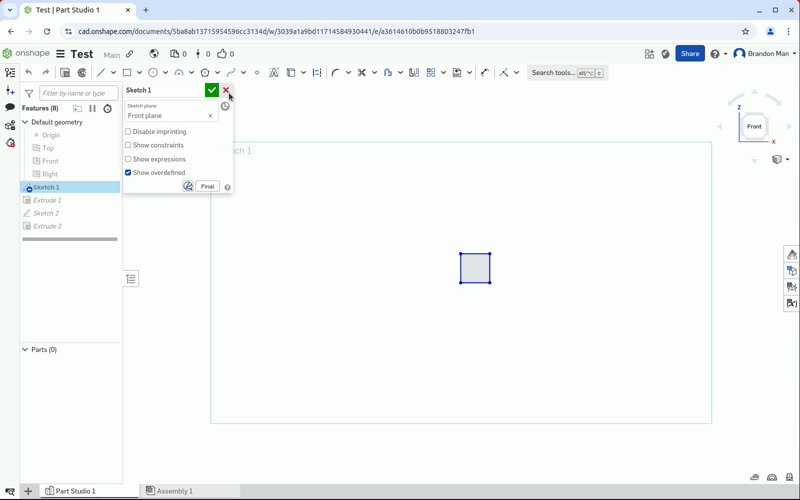
click(229, 92)
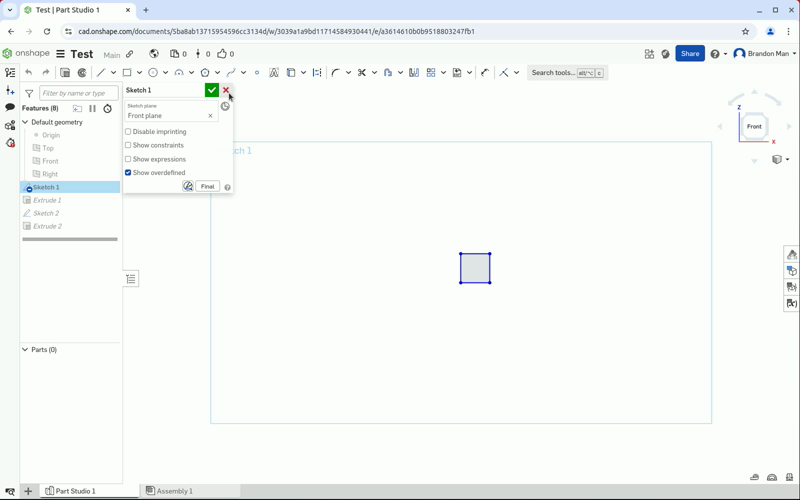
key(shift+s)
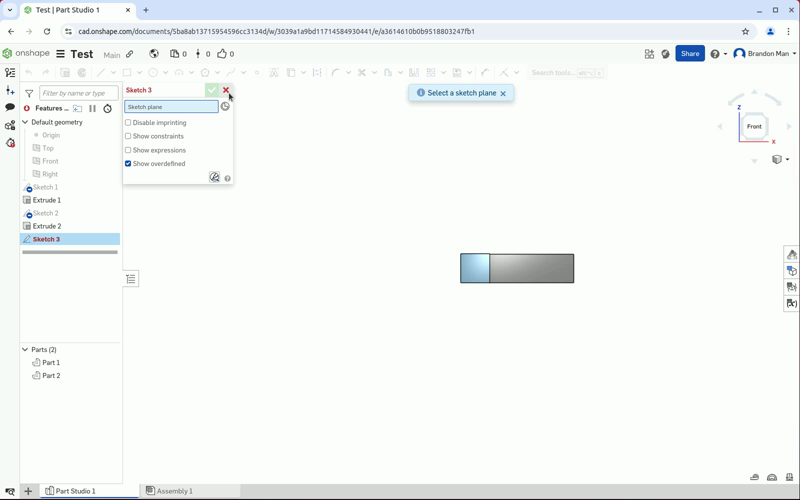
mouse_move(73, 163)
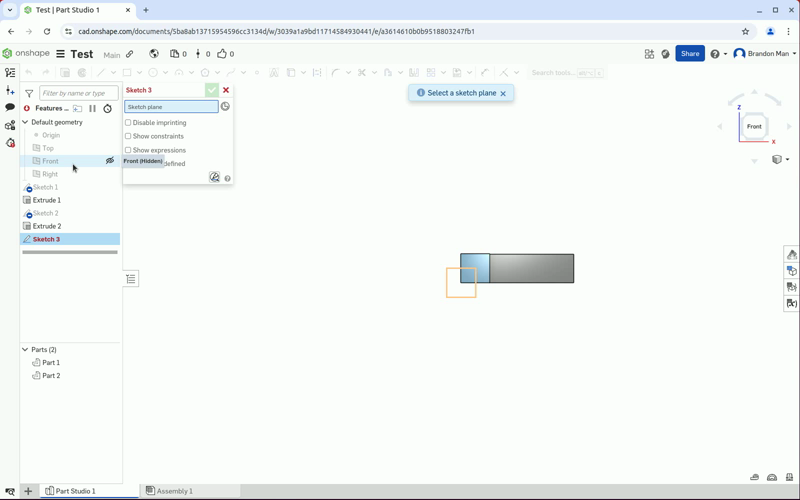
click(73, 163)
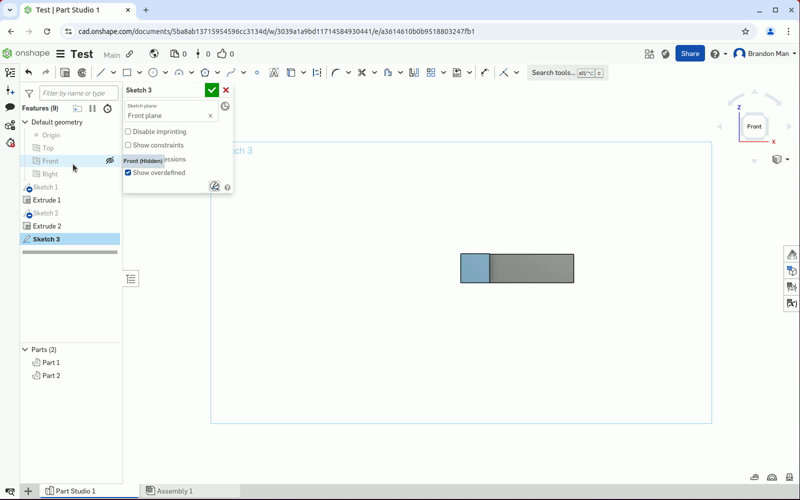
mouse_move(73, 352)
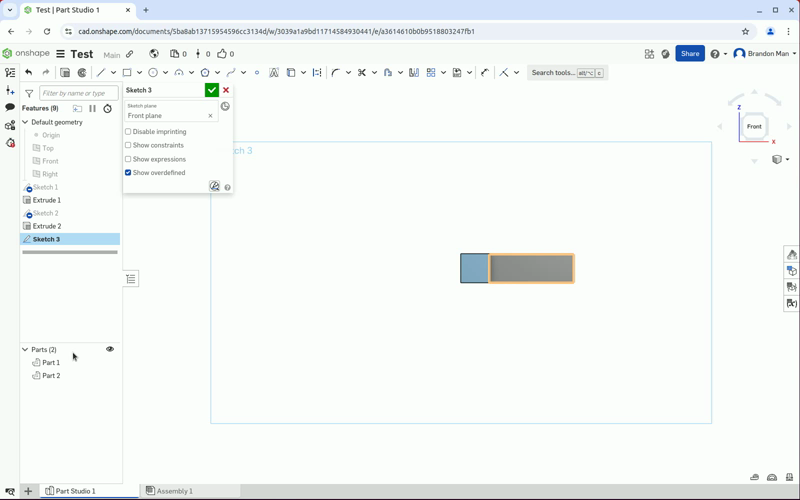
key(y)
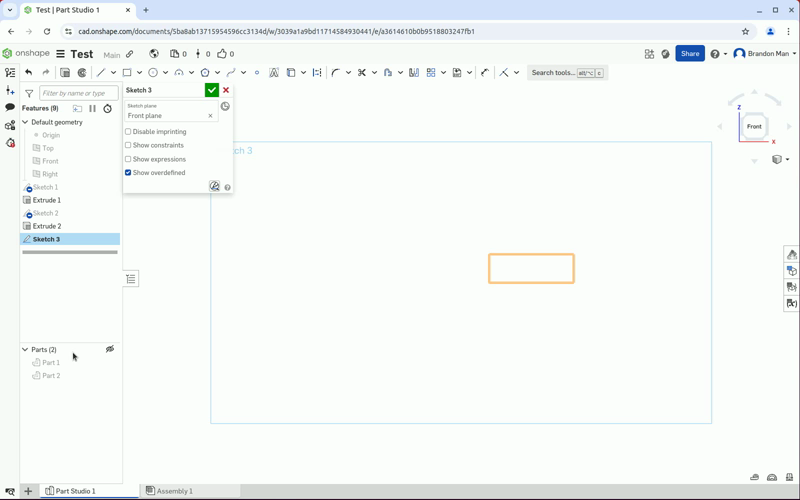
key(l)
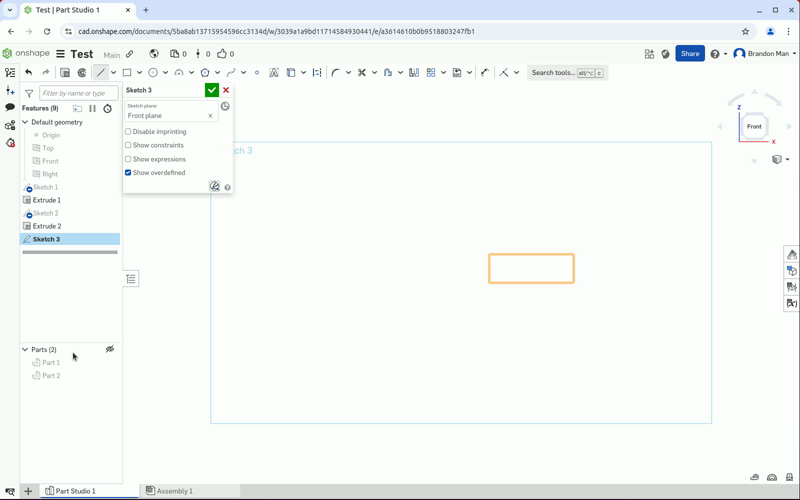
key_down(shift)
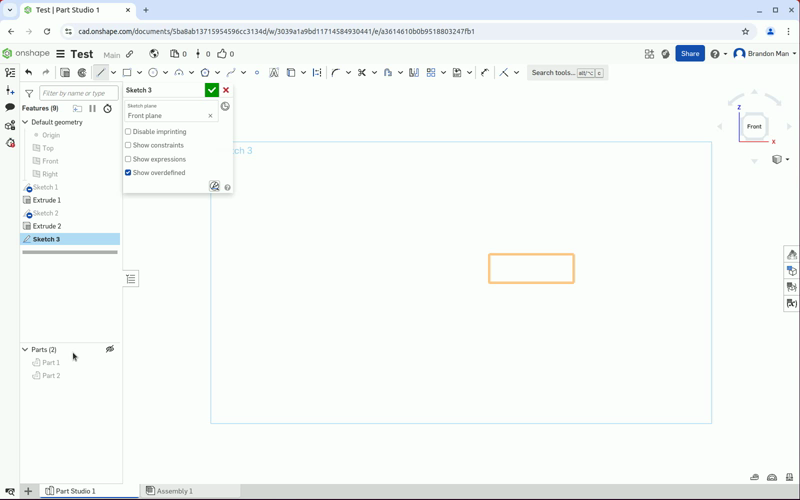
mouse_move(460, 254)
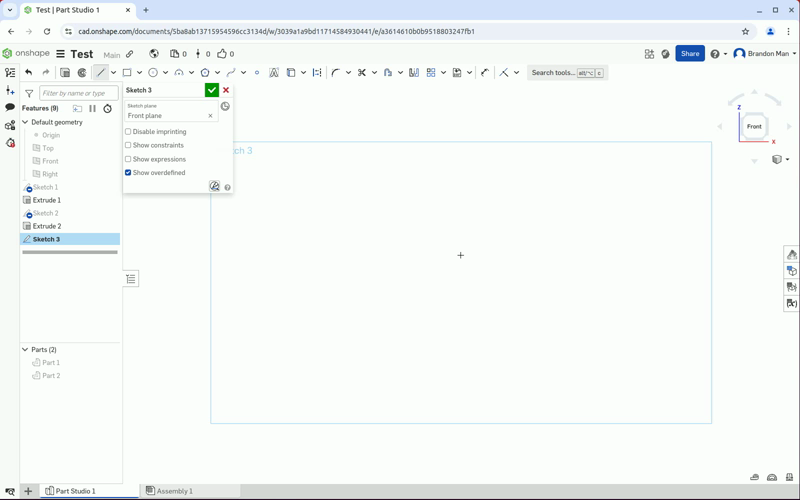
click(460, 254)
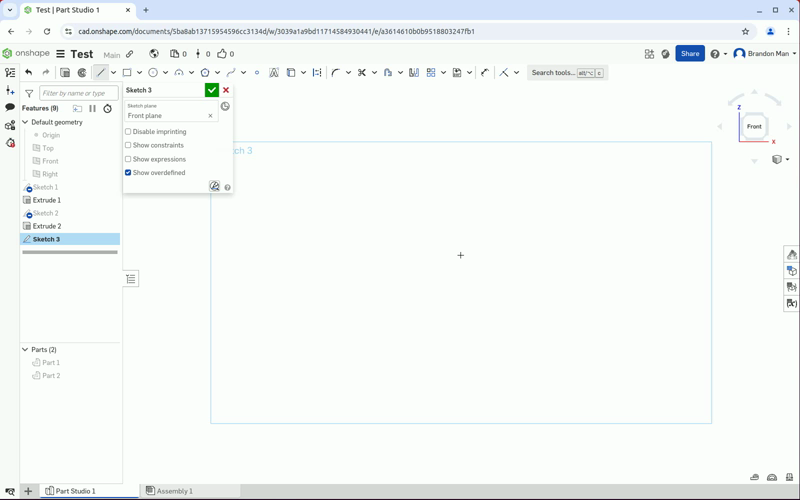
key_up(shift)
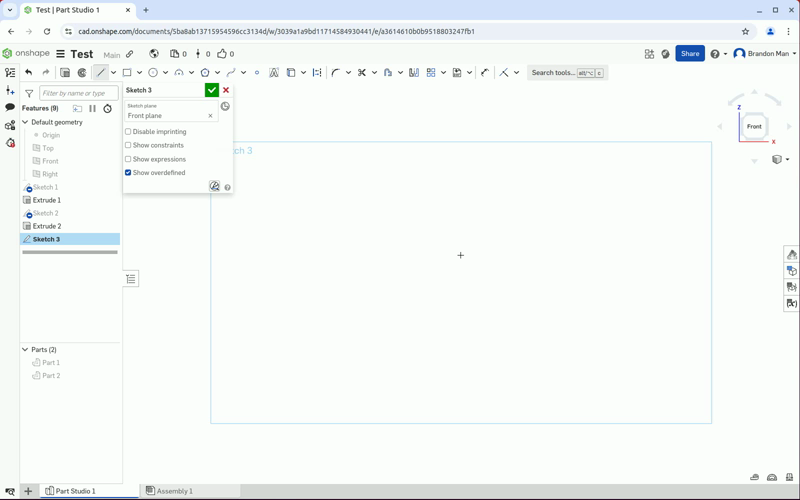
key_down(shift)
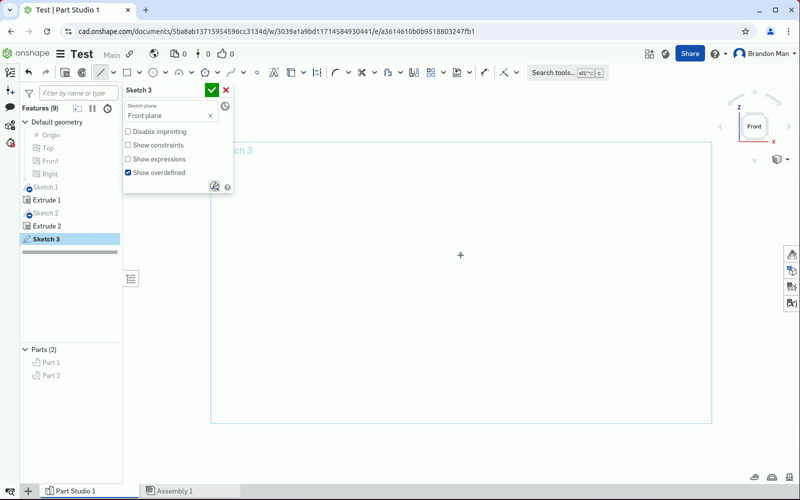
mouse_move(490, 254)
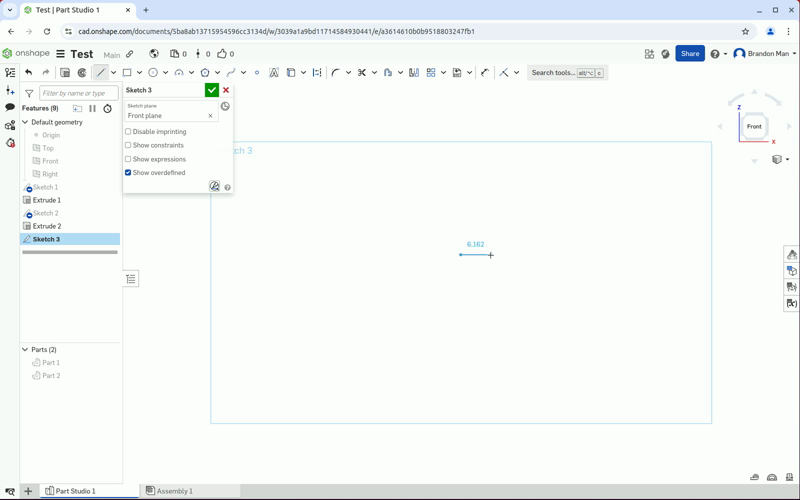
mouse_move(489, 254)
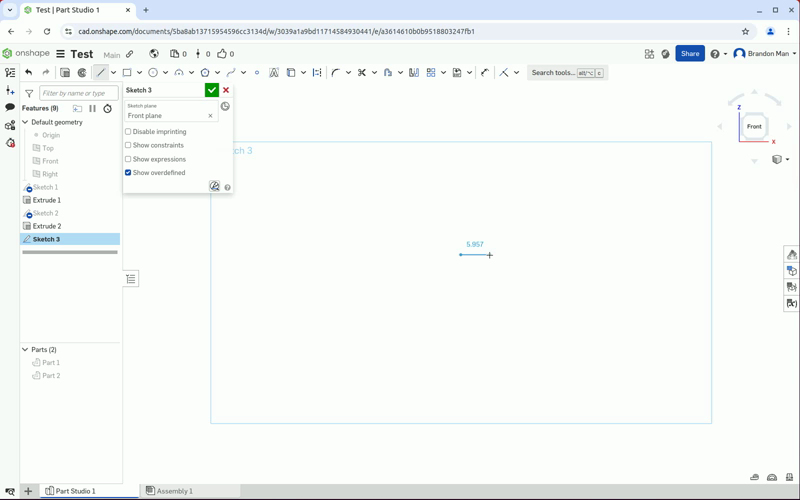
click(489, 254)
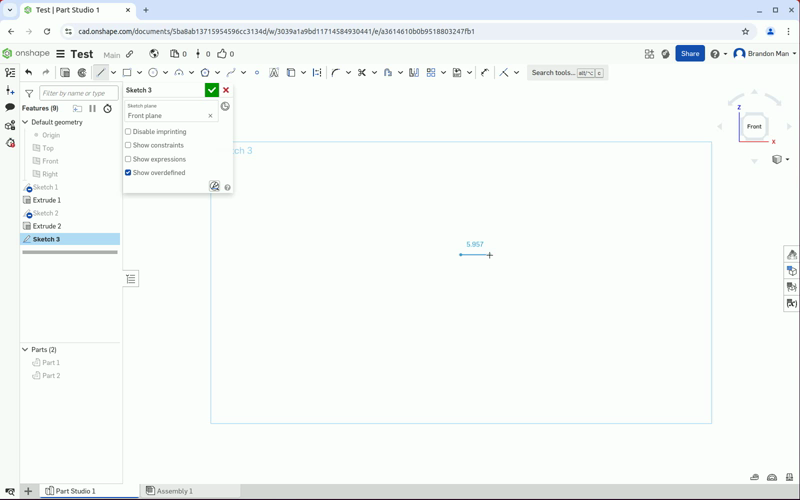
key_up(shift)
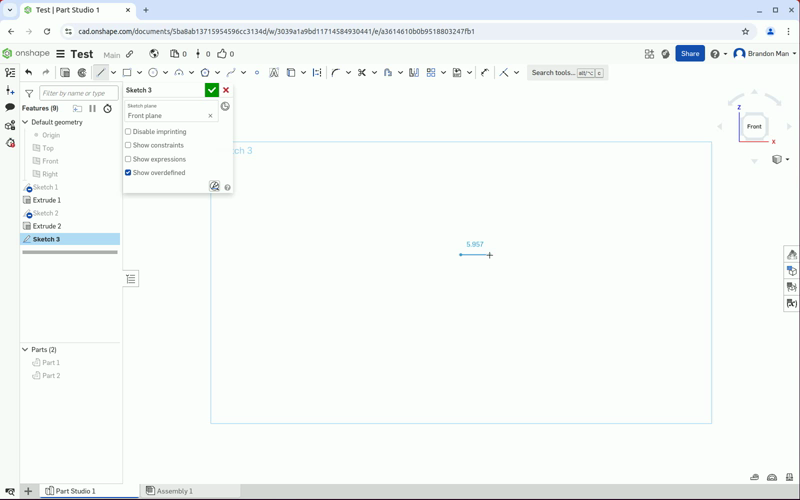
key_down(shift)
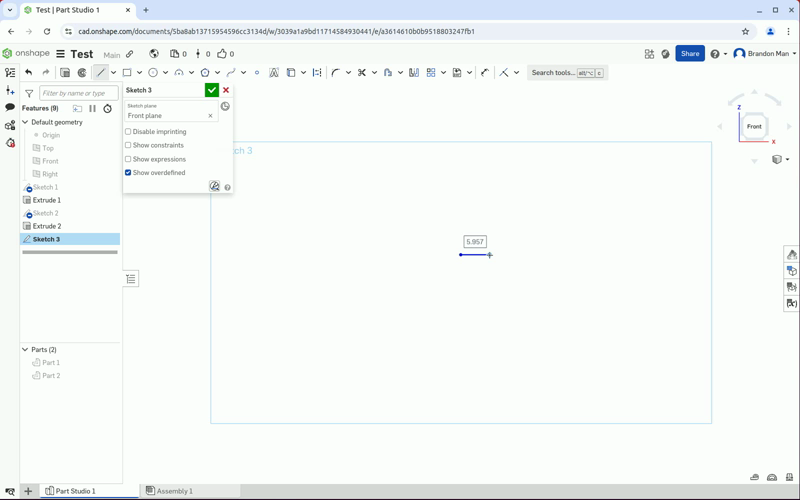
mouse_move(519, 254)
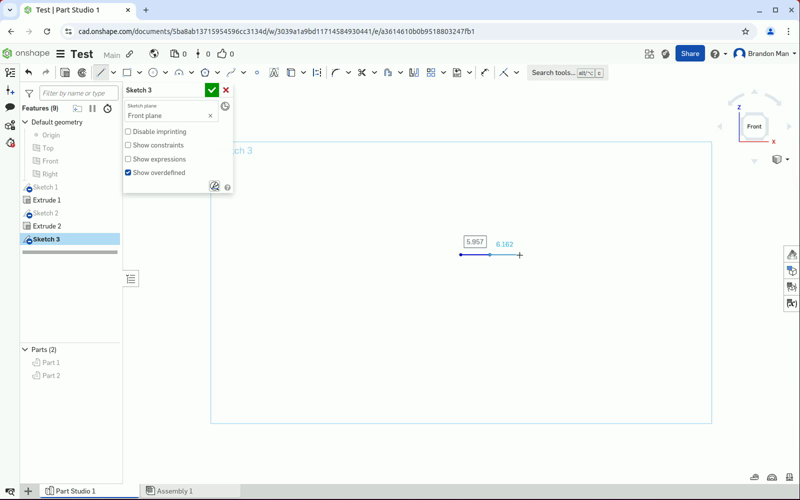
mouse_move(489, 225)
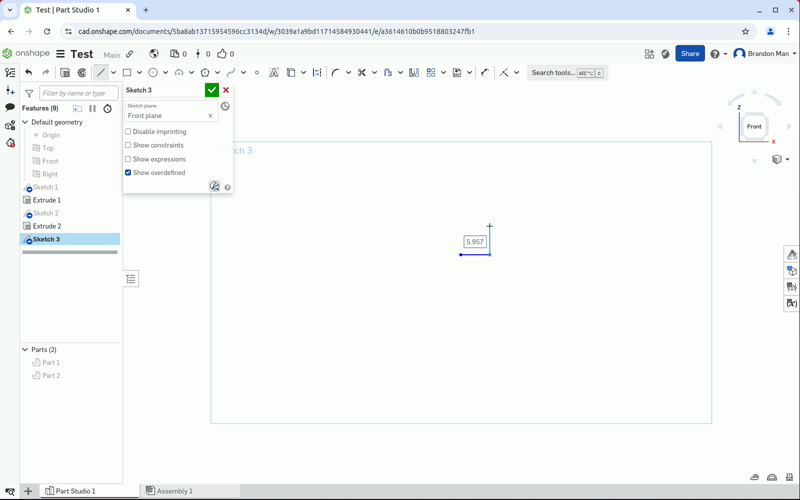
click(489, 225)
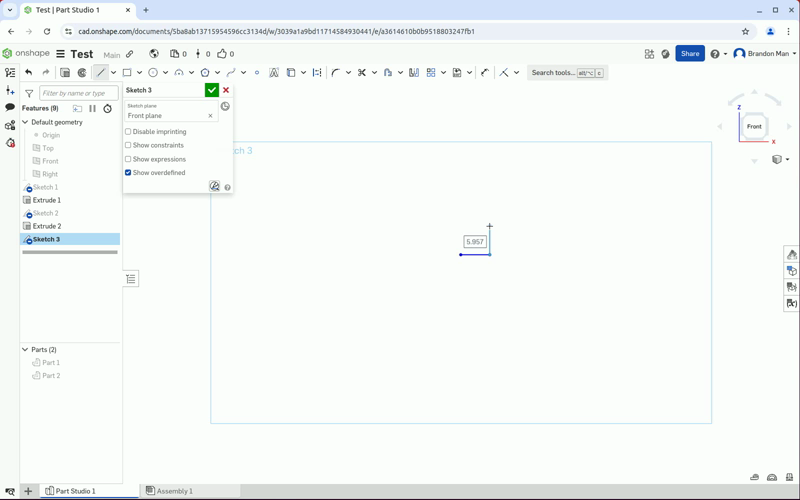
key_up(shift)
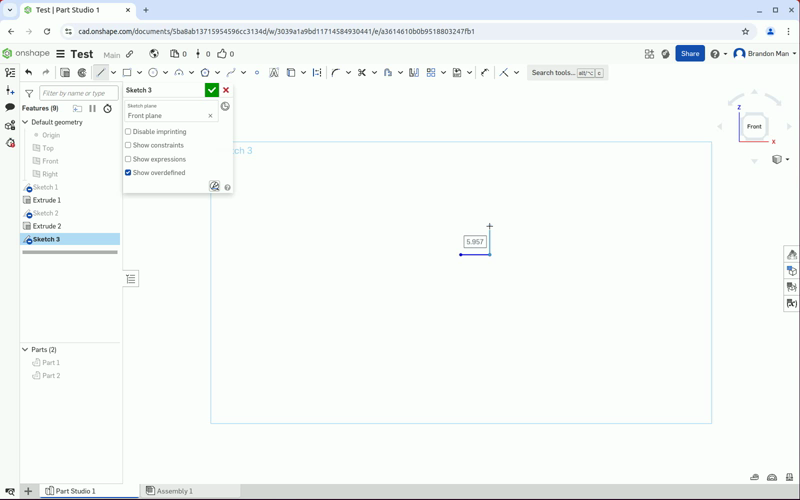
key_down(shift)
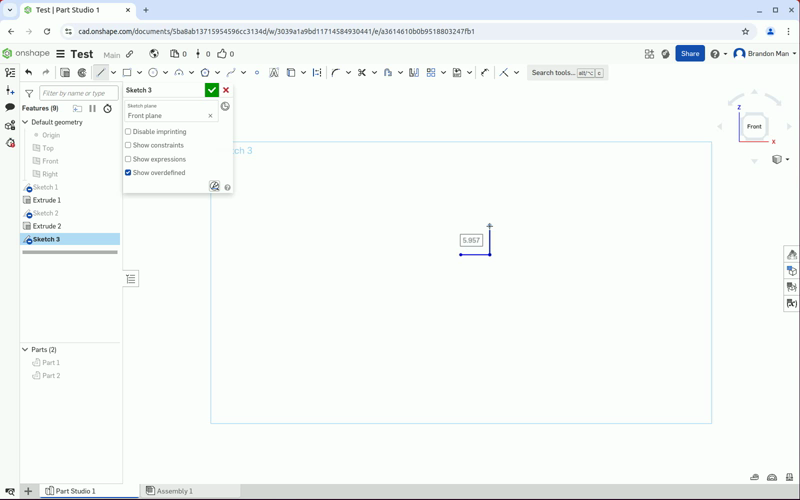
mouse_move(519, 225)
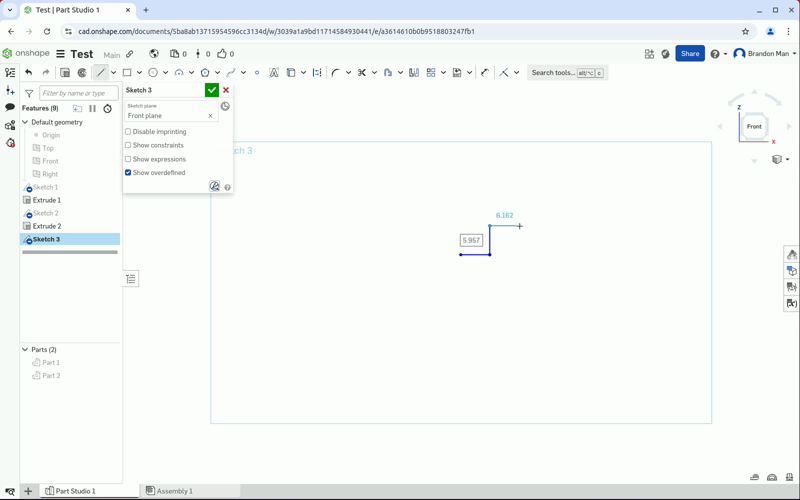
mouse_move(460, 225)
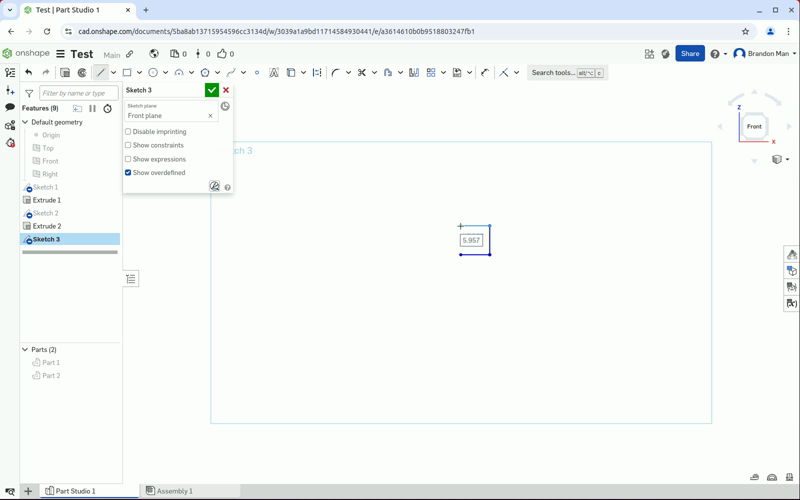
click(460, 225)
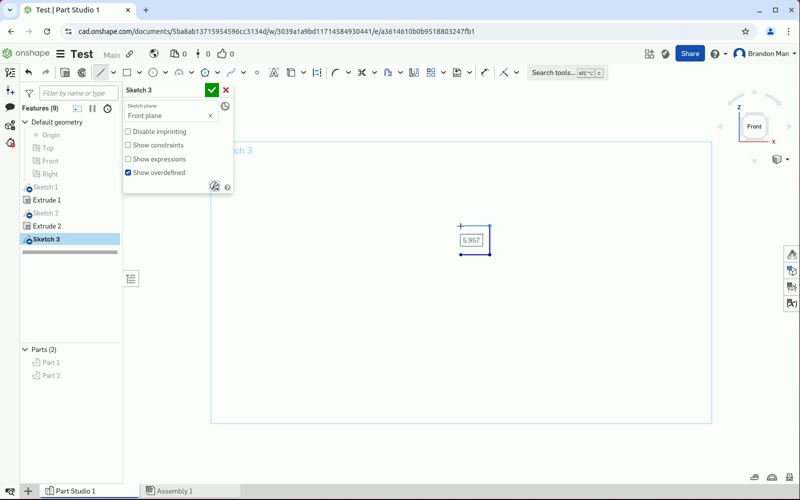
key_up(shift)
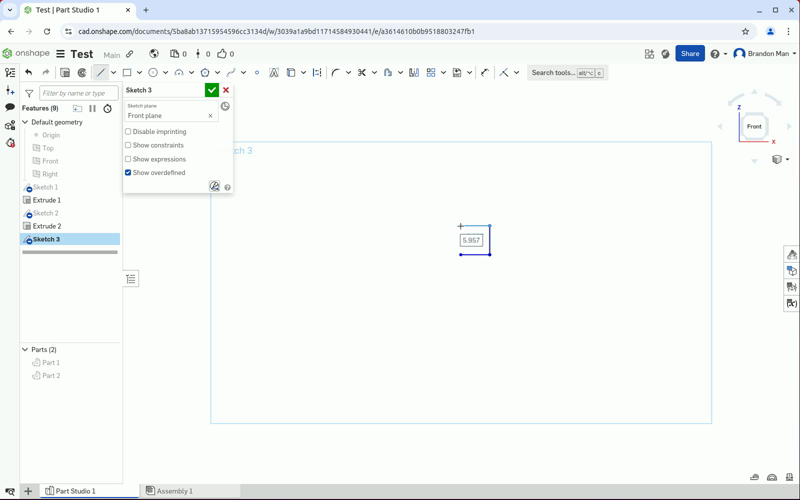
mouse_move(490, 225)
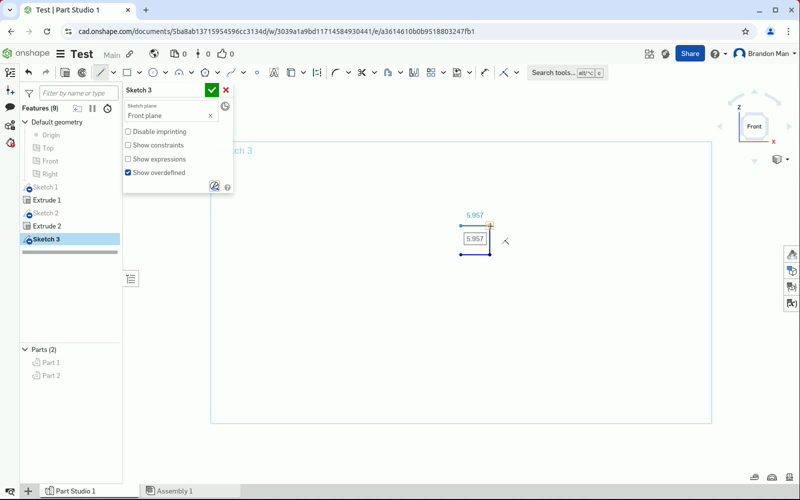
key_down(shift)
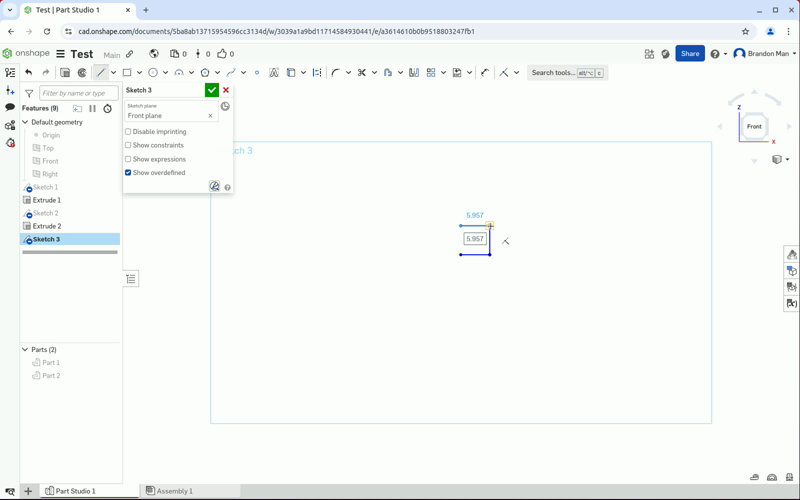
mouse_move(460, 254)
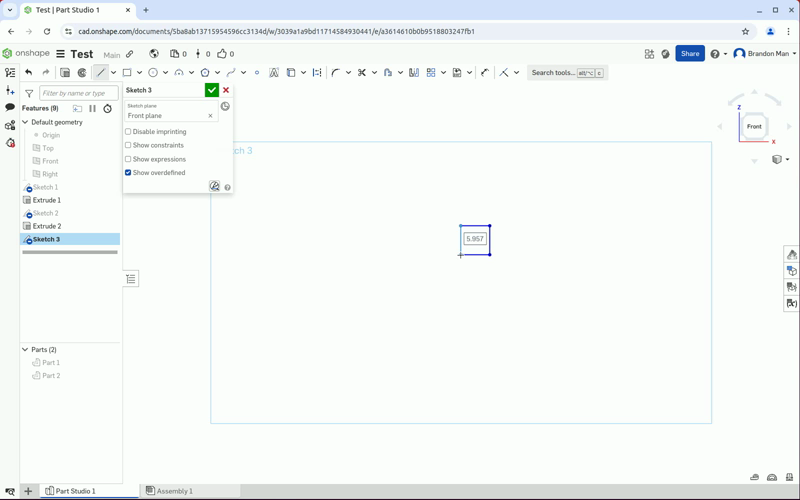
key_up(shift)
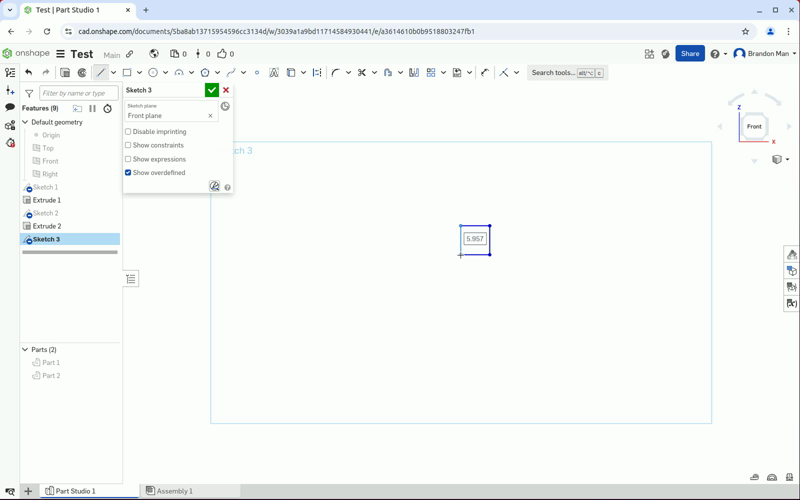
click(460, 254)
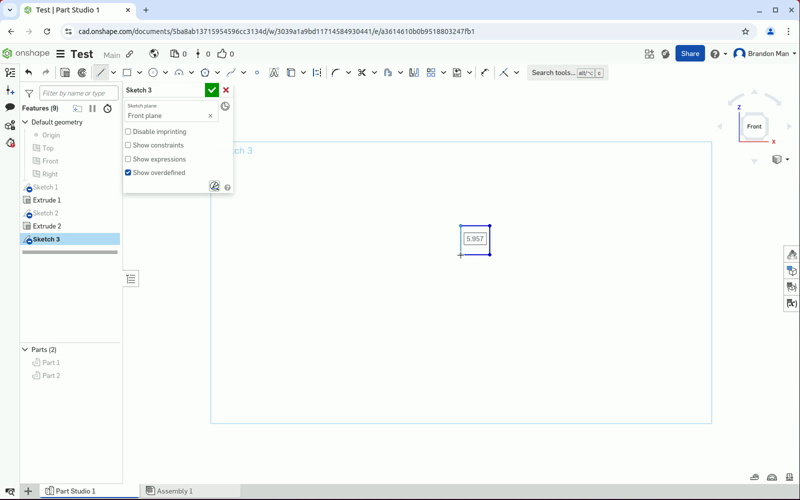
key(esc)
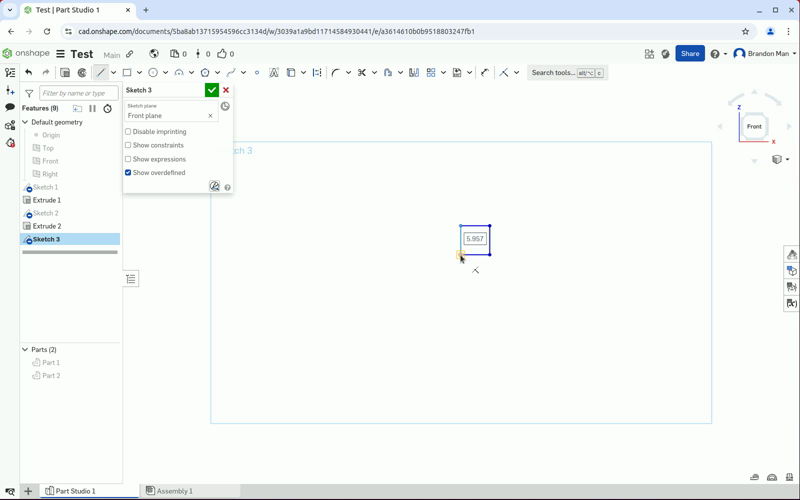
mouse_move(487, 252)
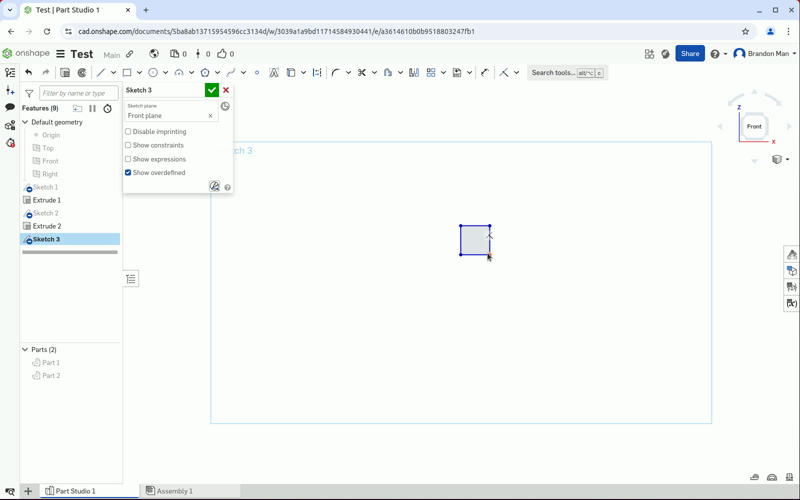
scroll(6)
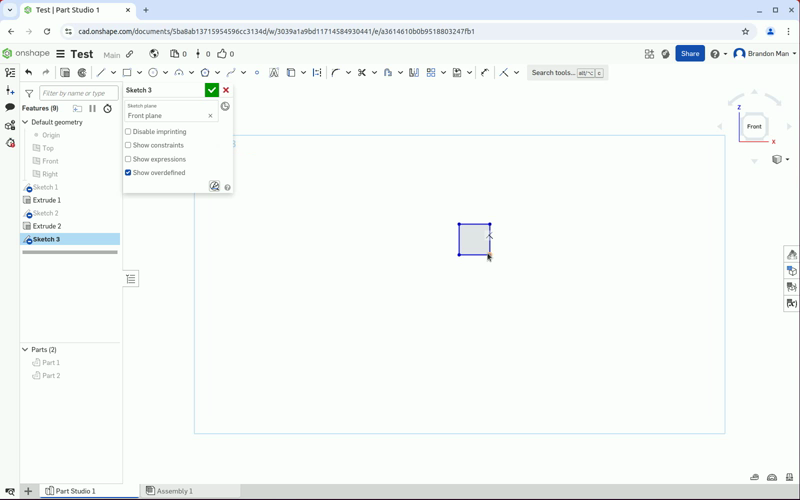
scroll(6)
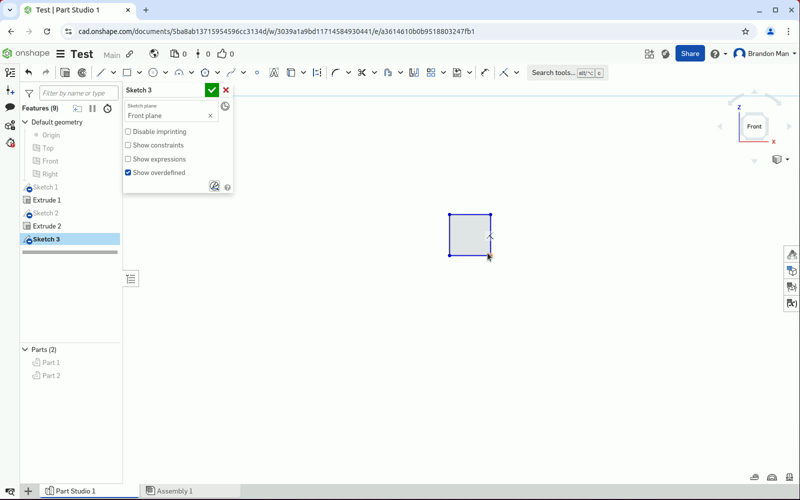
scroll(6)
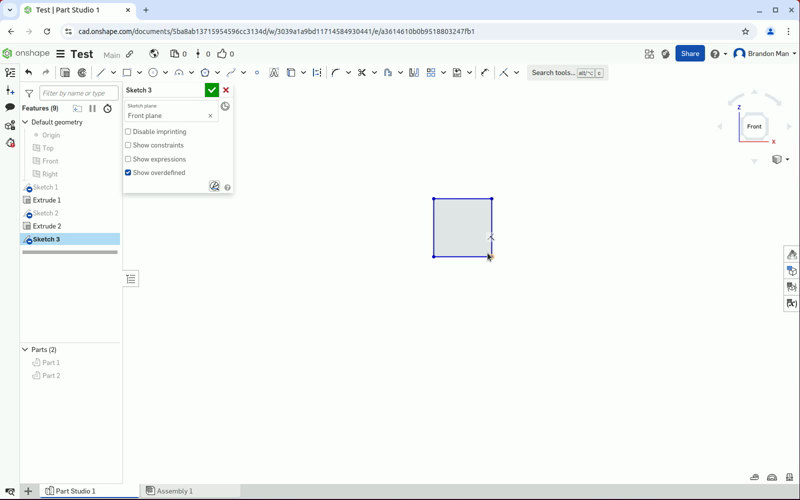
scroll(6)
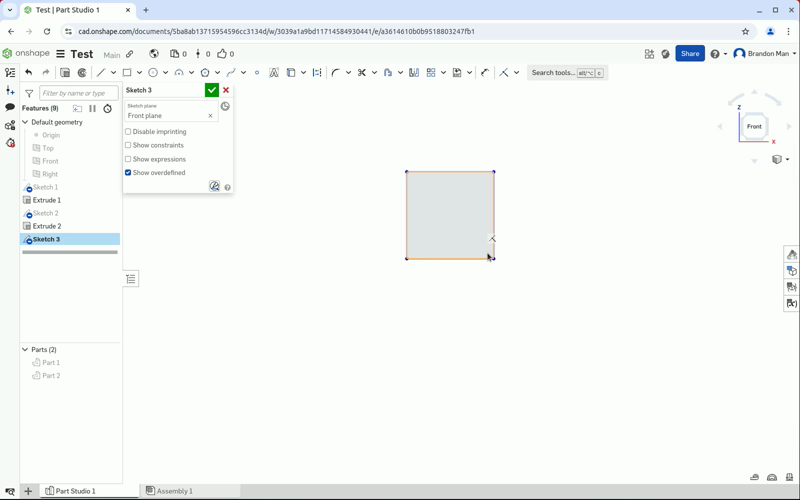
scroll(6)
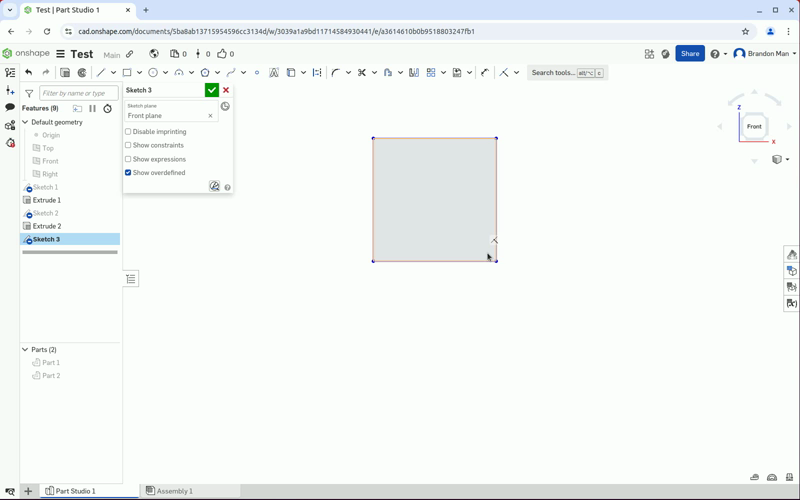
scroll(6)
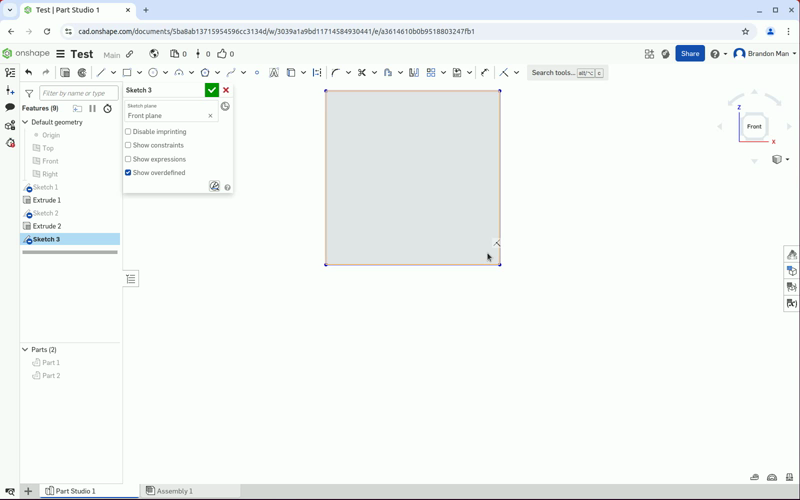
scroll(6)
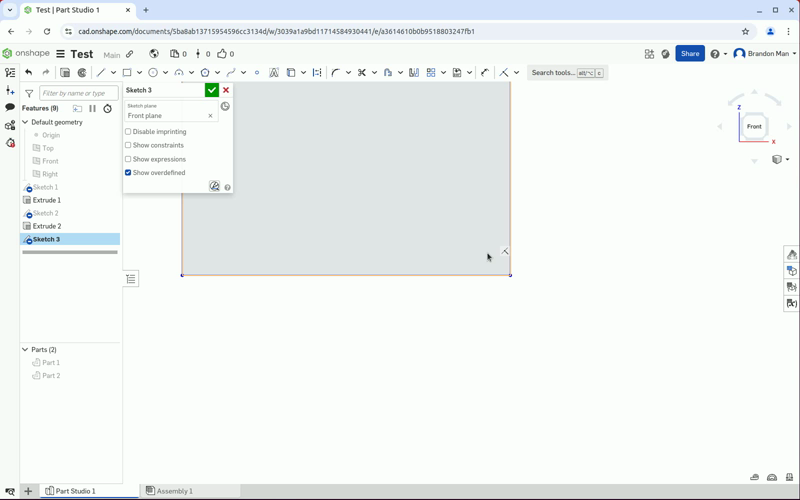
click(487, 252)
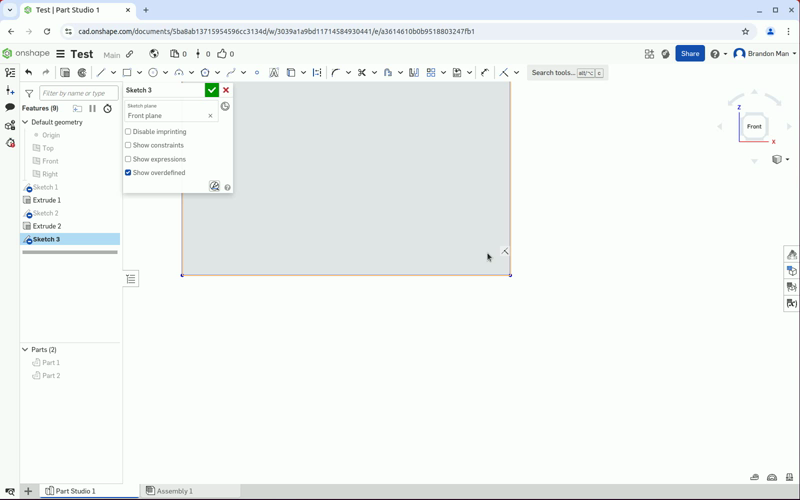
scroll(-6)
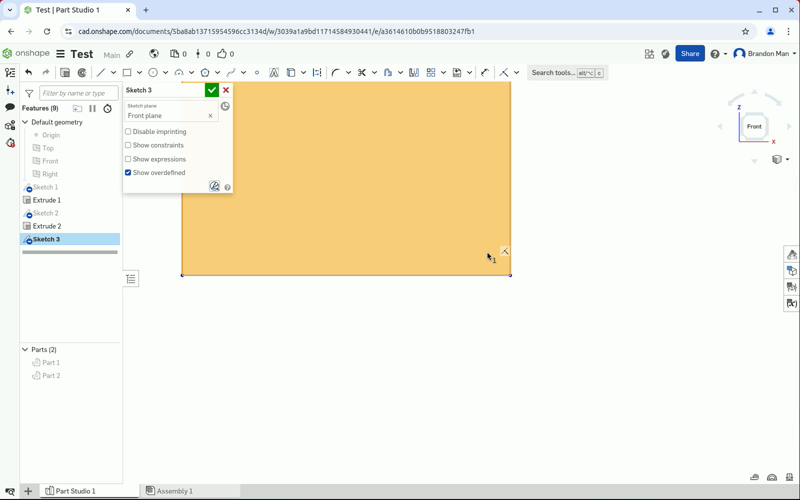
scroll(-6)
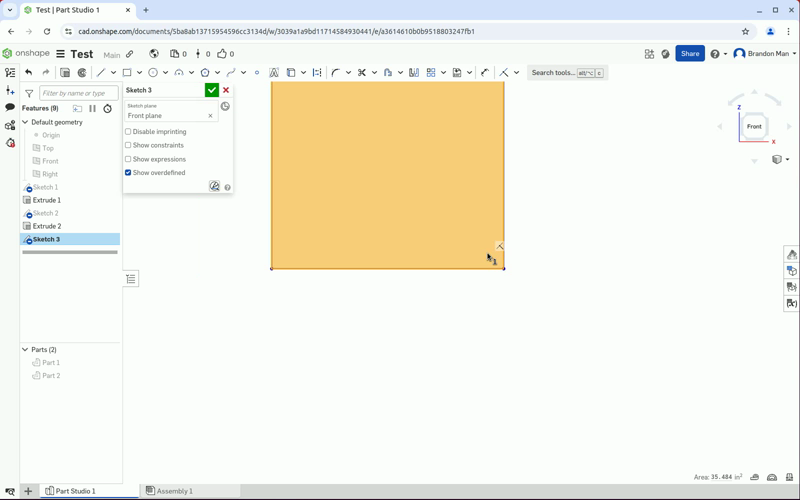
scroll(-6)
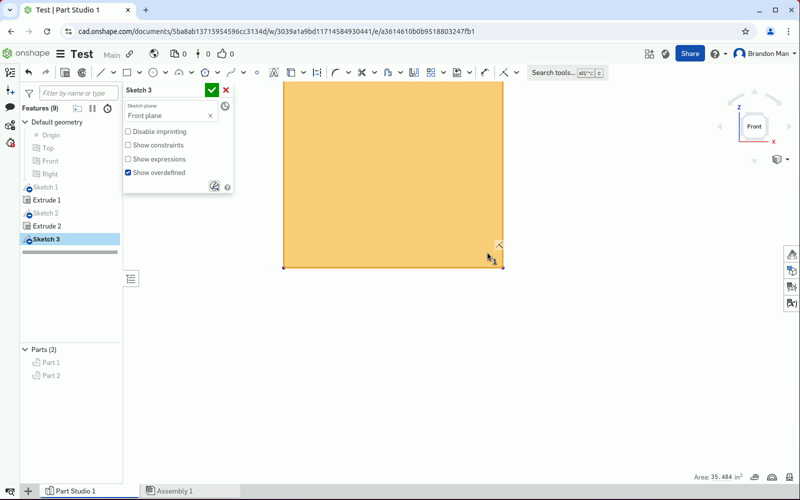
scroll(-6)
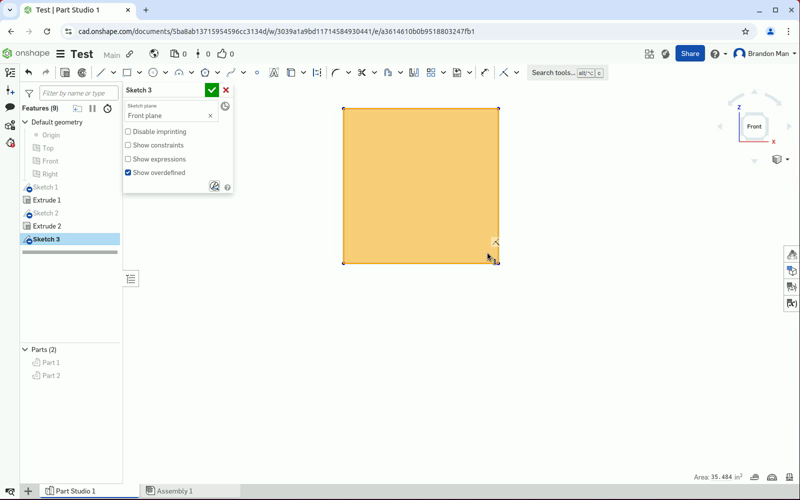
scroll(-6)
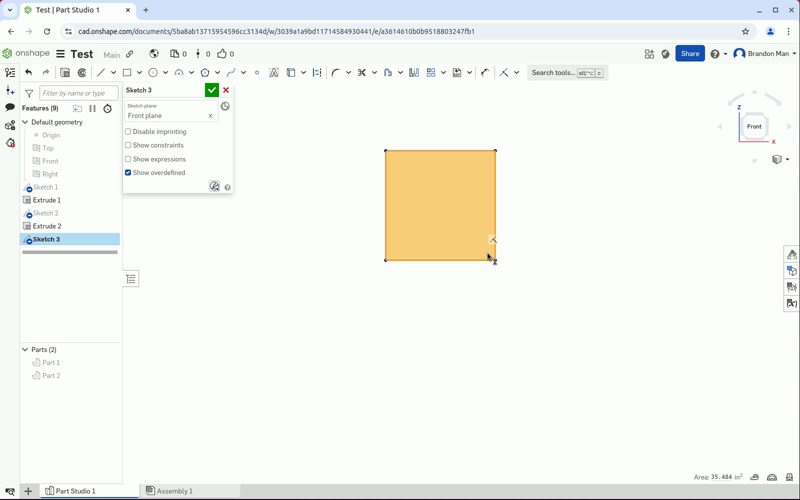
scroll(-6)
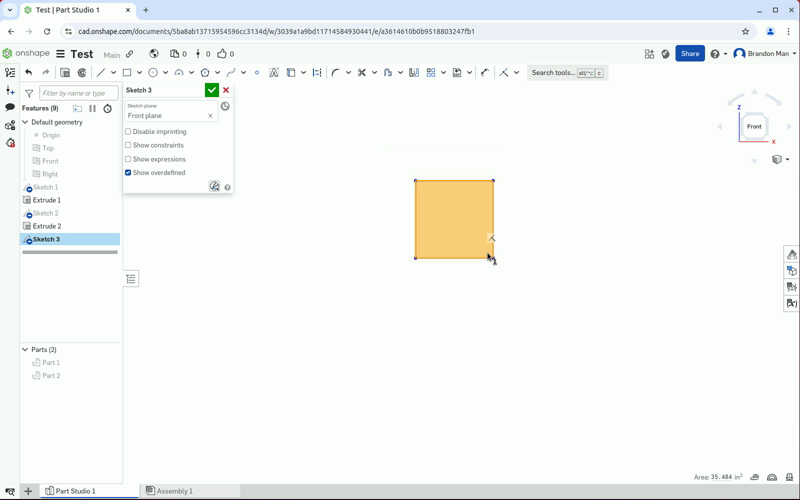
scroll(-6)
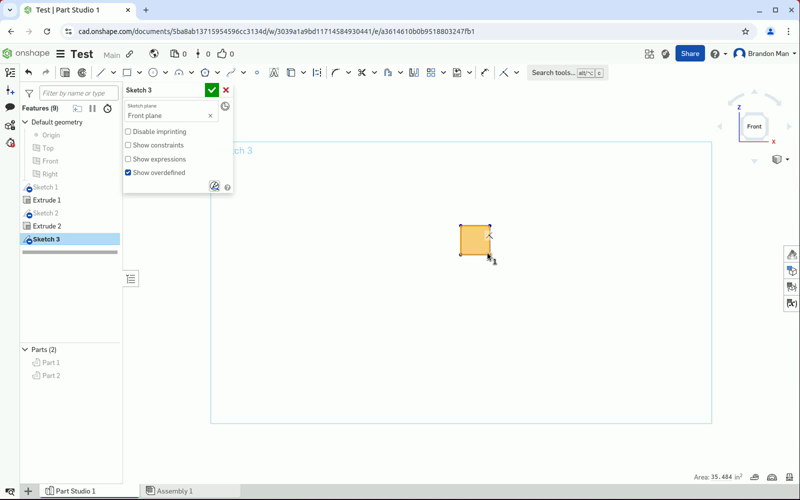
mouse_move(73, 352)
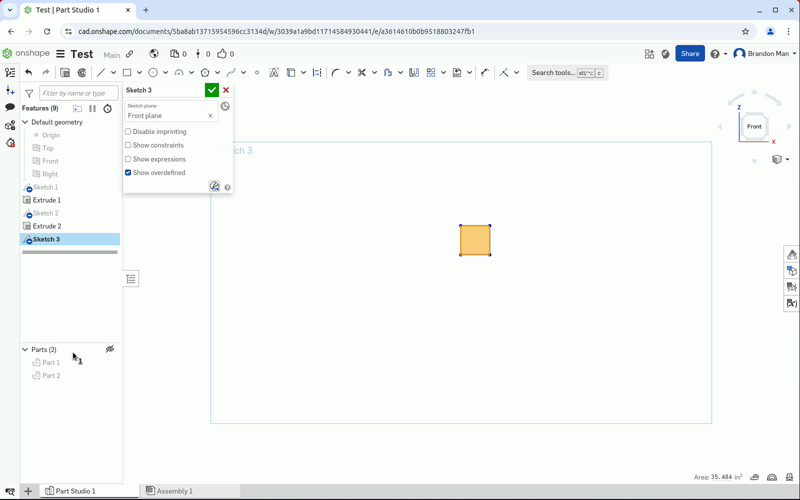
key(shift+y)
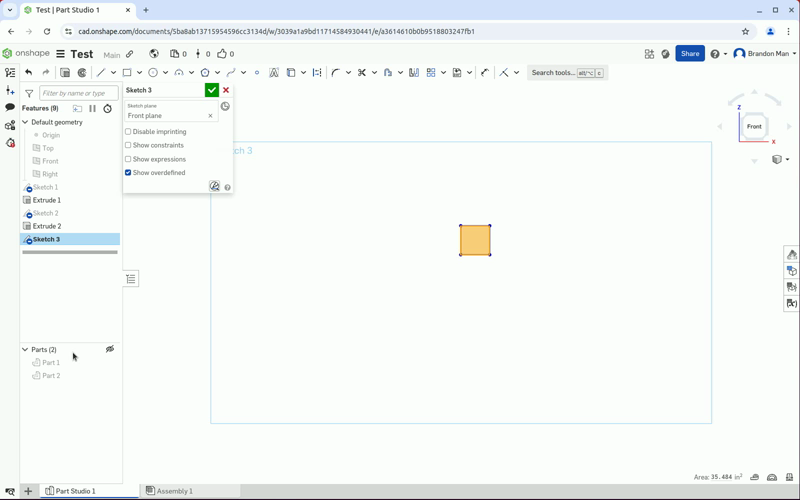
key(shift+e)
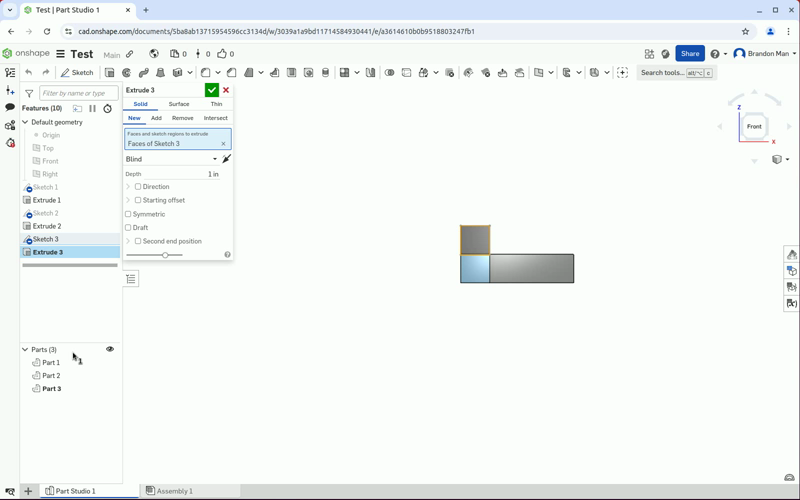
mouse_move(143, 106)
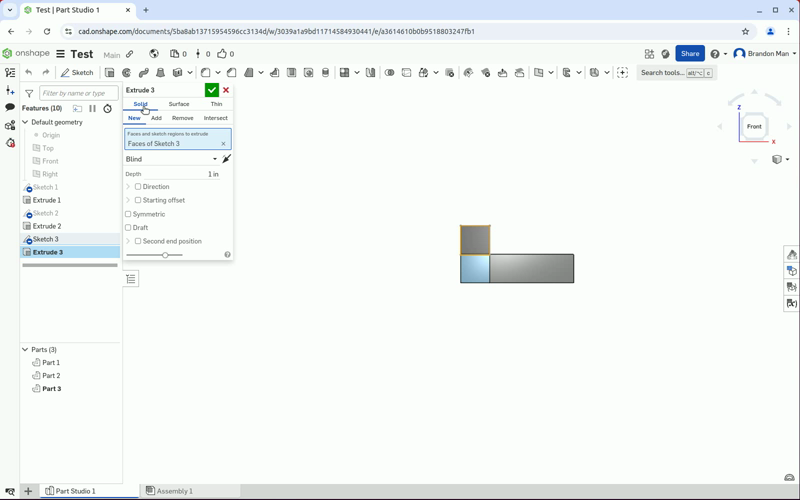
click(143, 106)
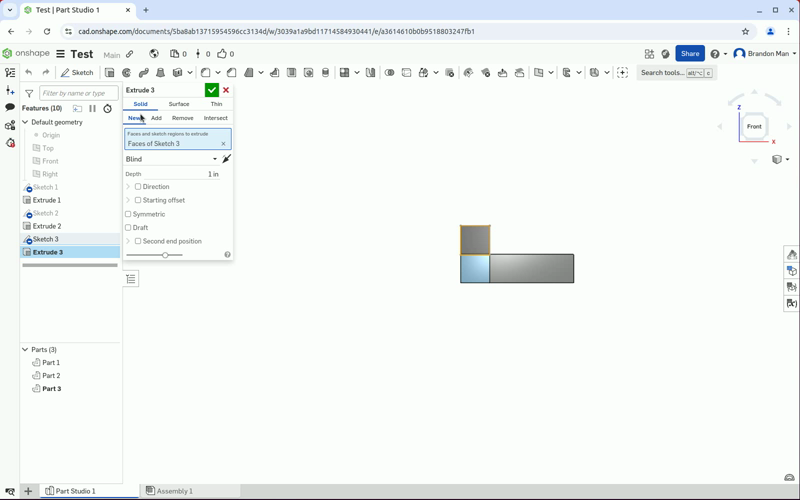
mouse_move(137, 120)
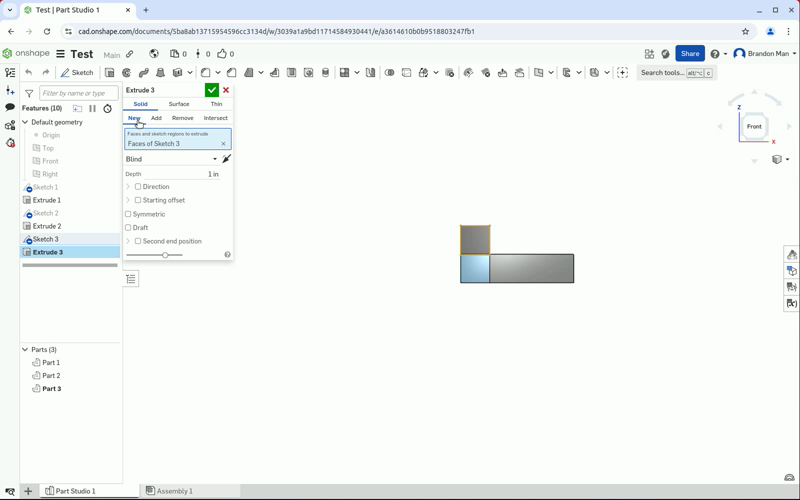
click(137, 120)
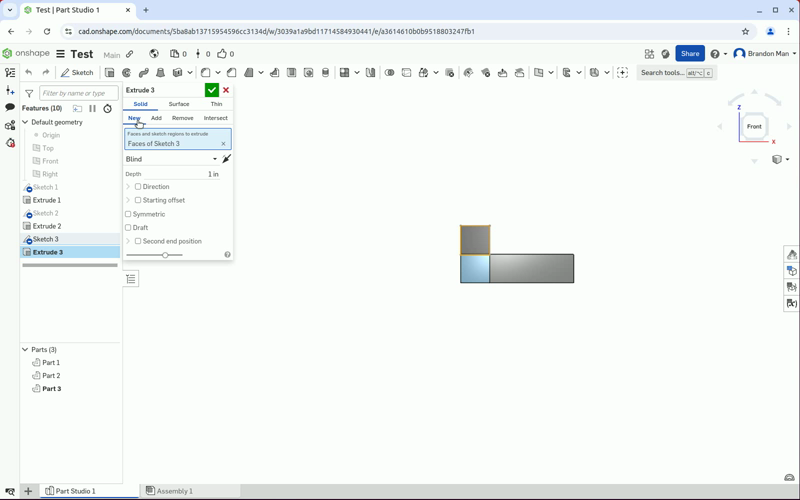
key(tab, 4)
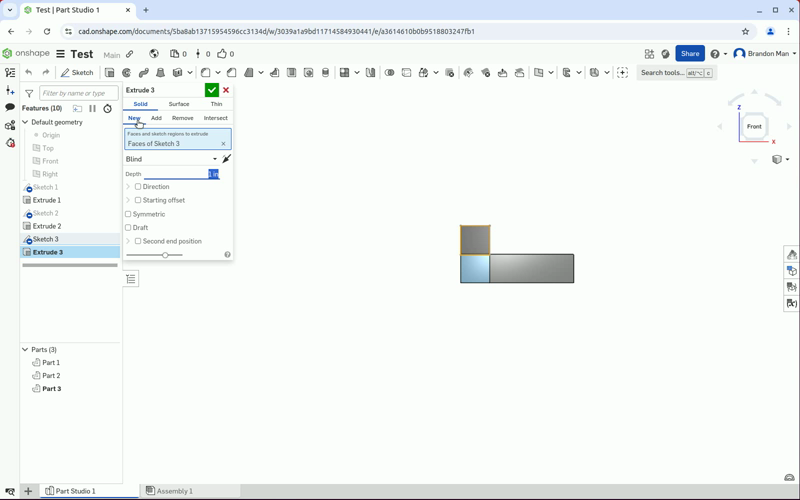
text(2.889)
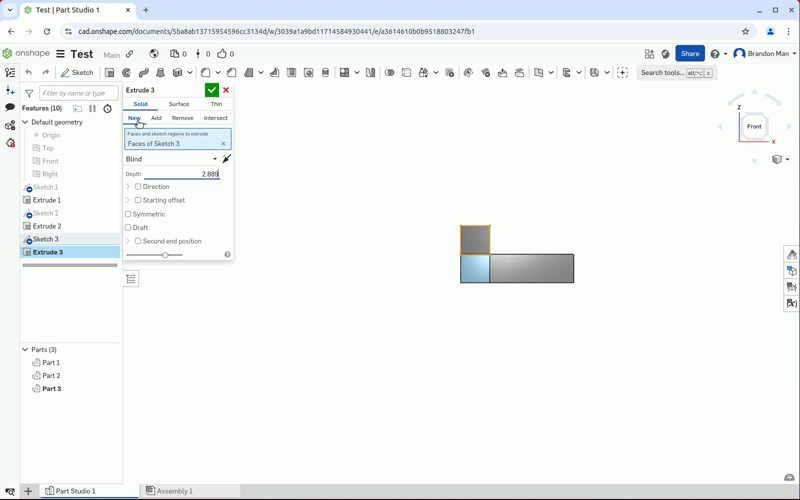
key(enter)
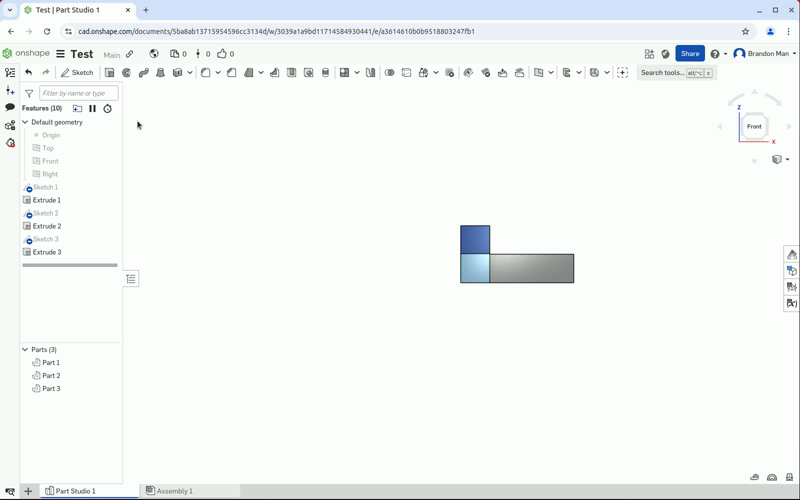
key(shift+h)
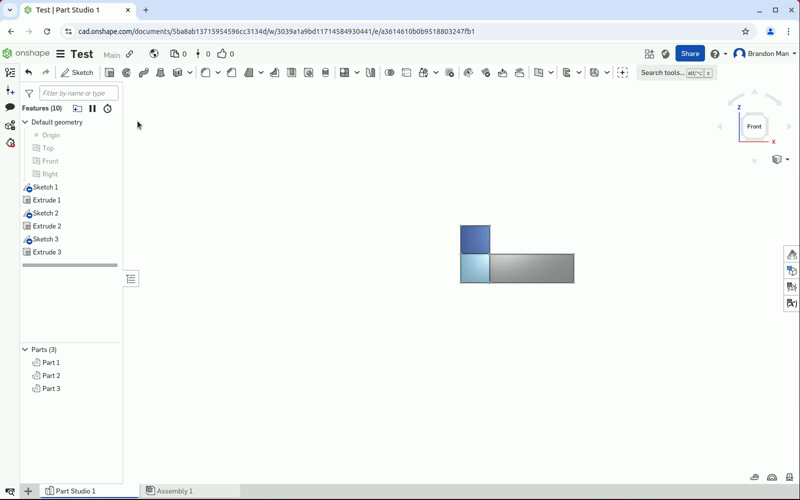
key(shift+h)
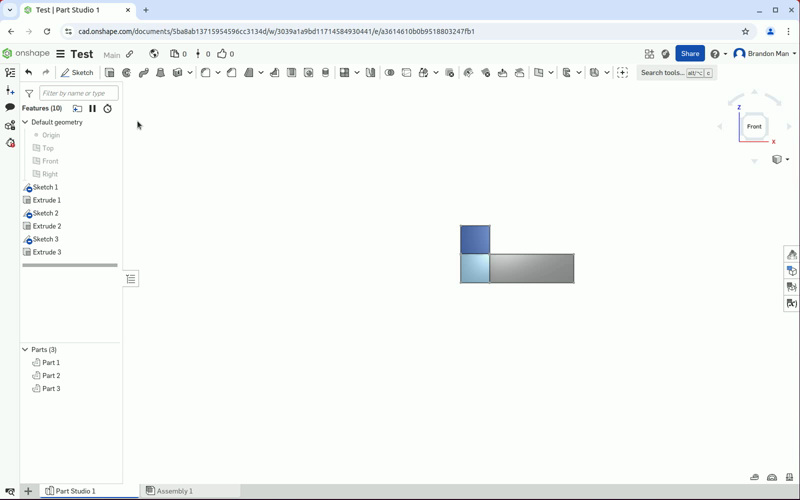
key(shift+7)
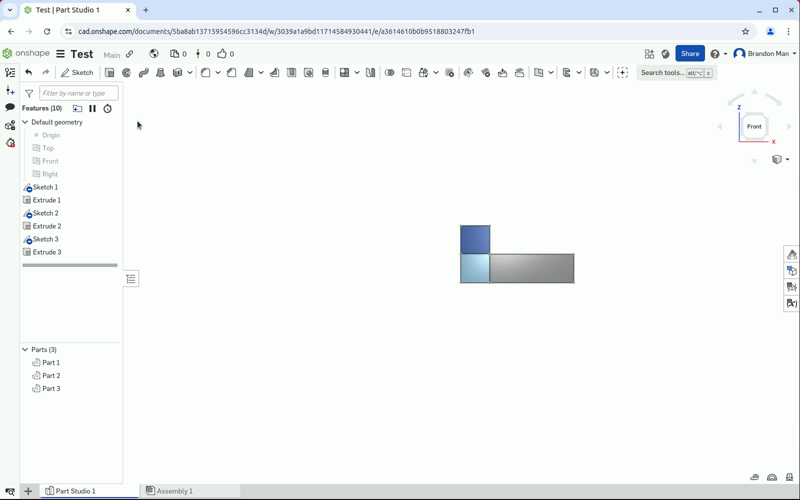
key(left, 2)
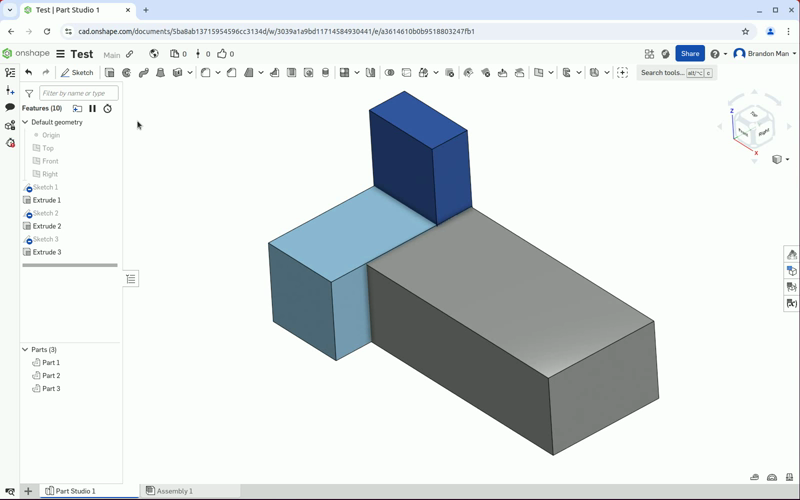
key(down, 2)
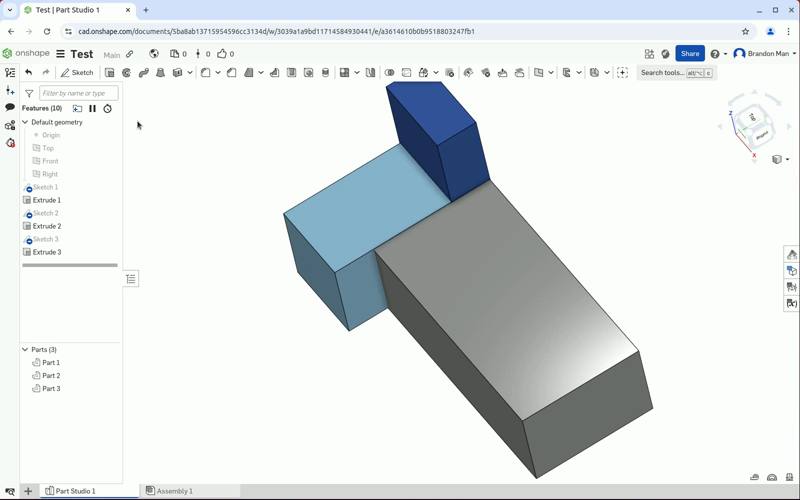
key(up, 2)
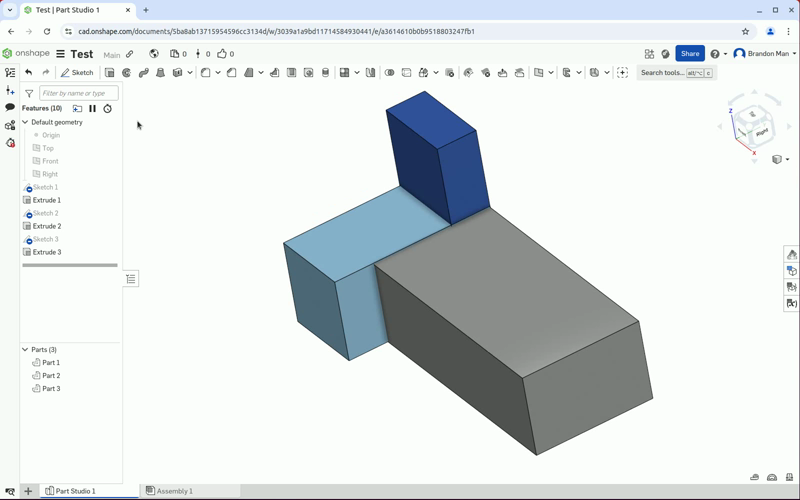
key(right, 2)
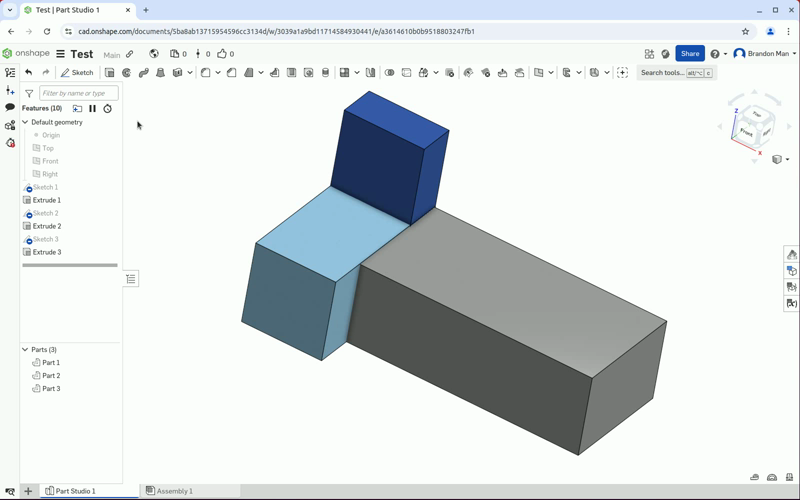
mouse_move(73, 189)
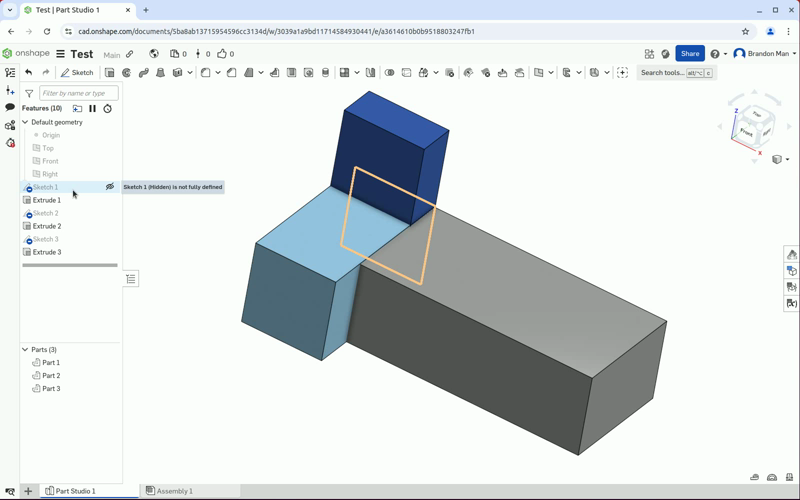
click(73, 189)